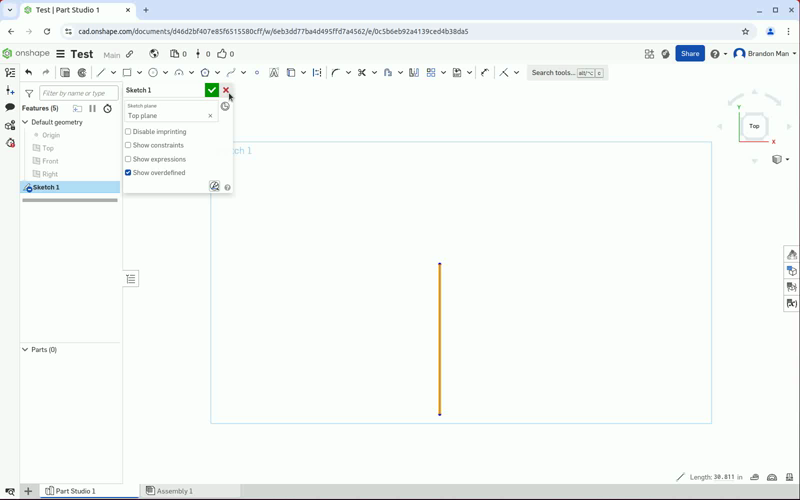
key(shift+h)
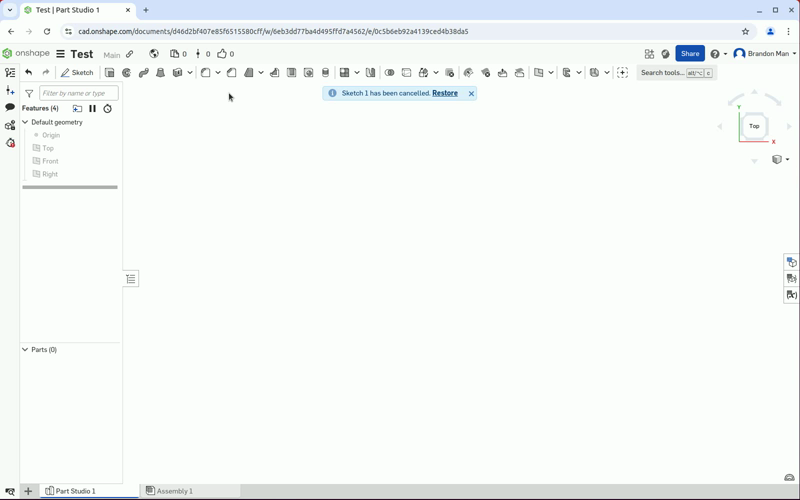
mouse_move(73, 352)
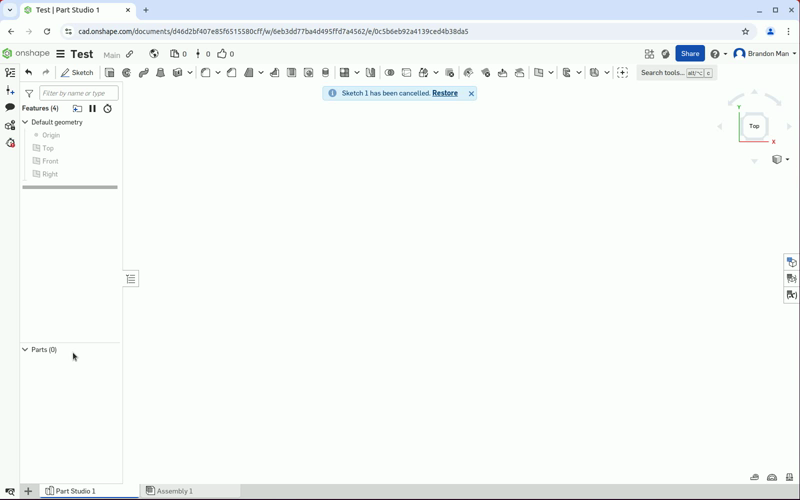
key(y)
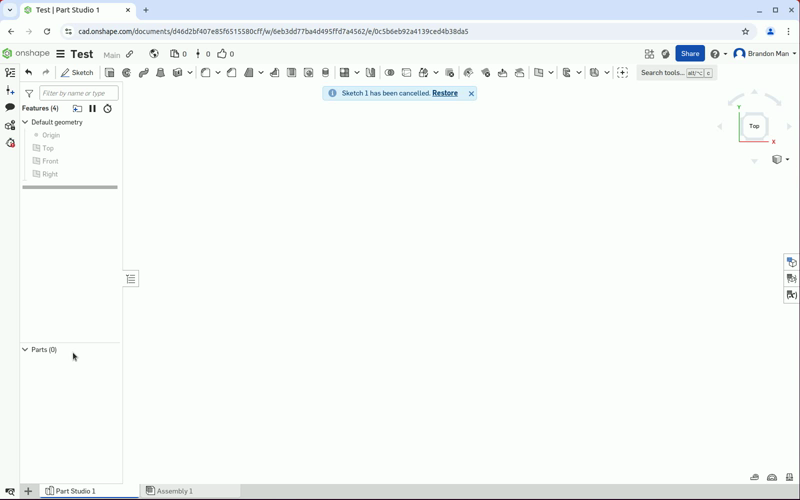
key(shift+p)
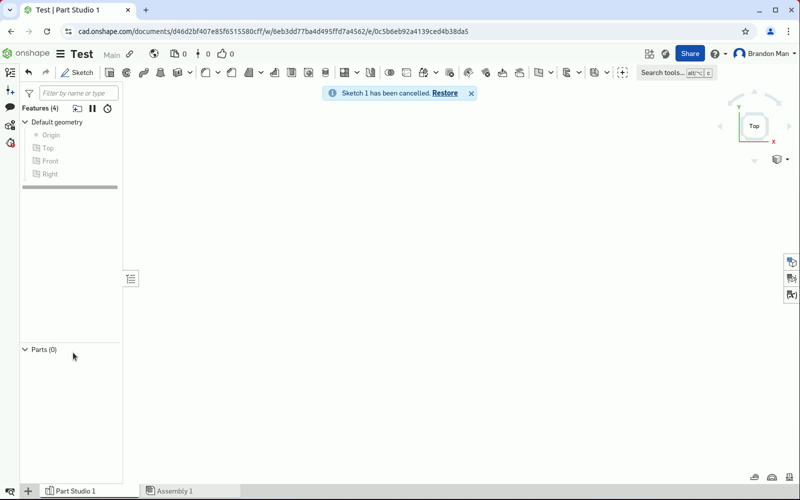
key(space)
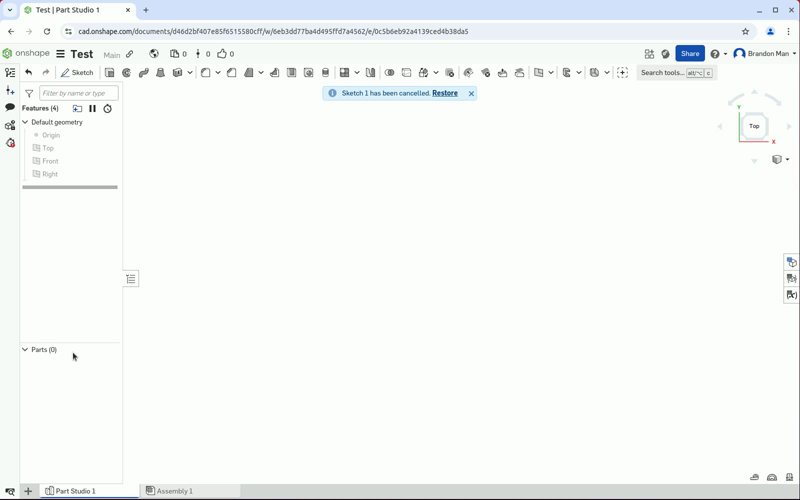
key_down(shift)
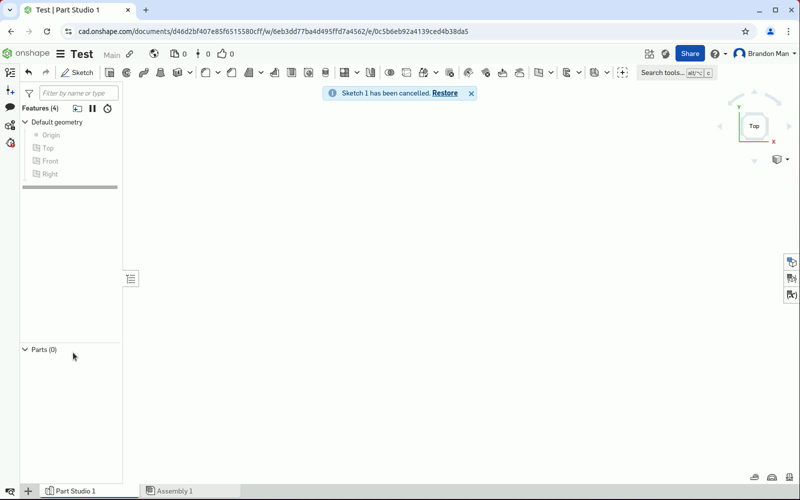
key(up)
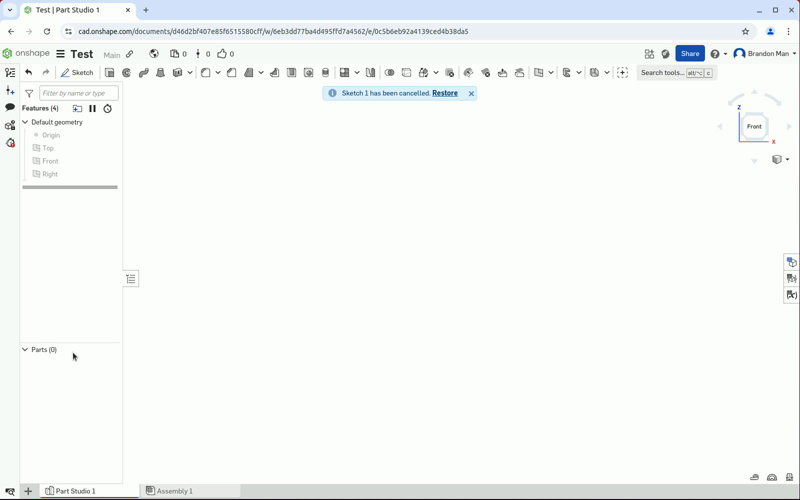
key_up(shift)
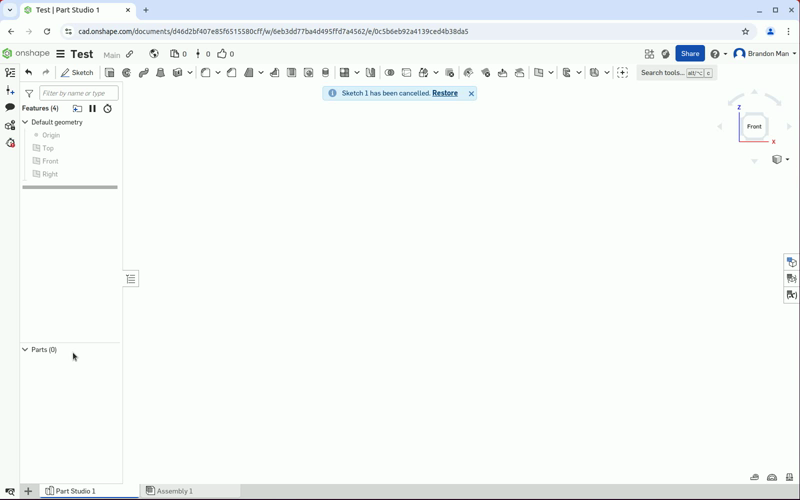
mouse_move(73, 352)
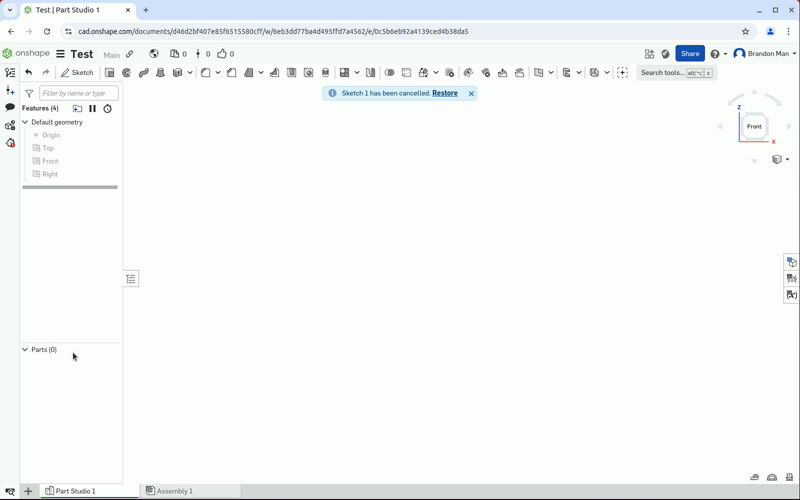
key(shift+y)
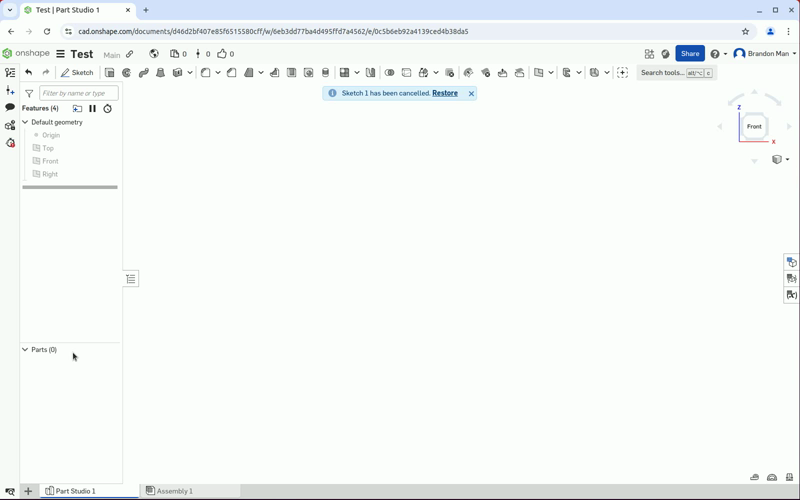
key(shift+s)
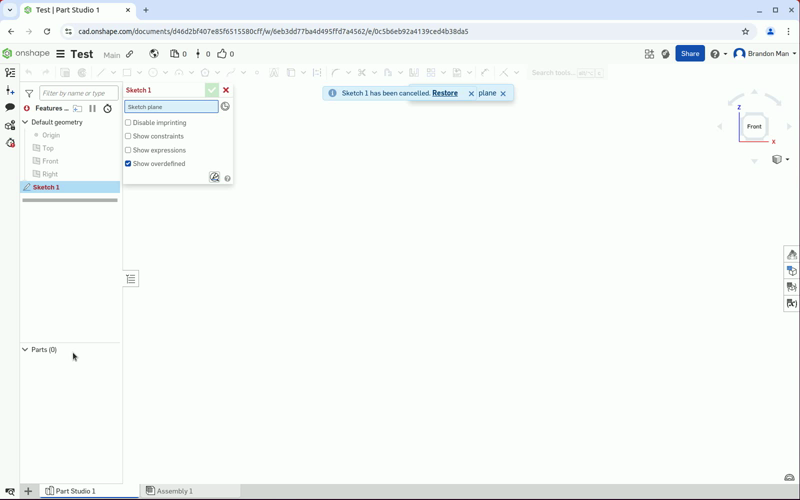
mouse_move(73, 163)
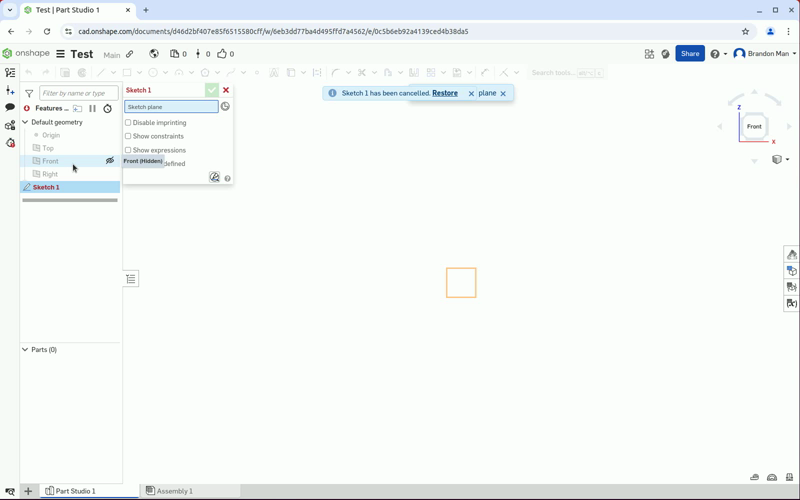
click(73, 163)
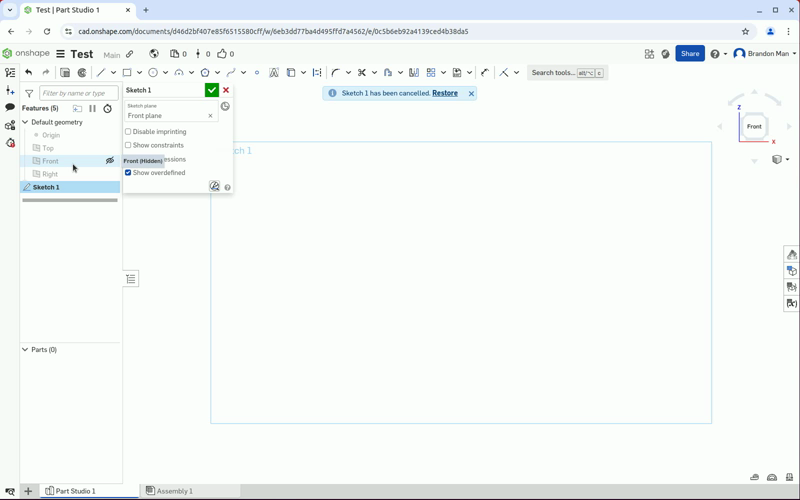
mouse_move(73, 352)
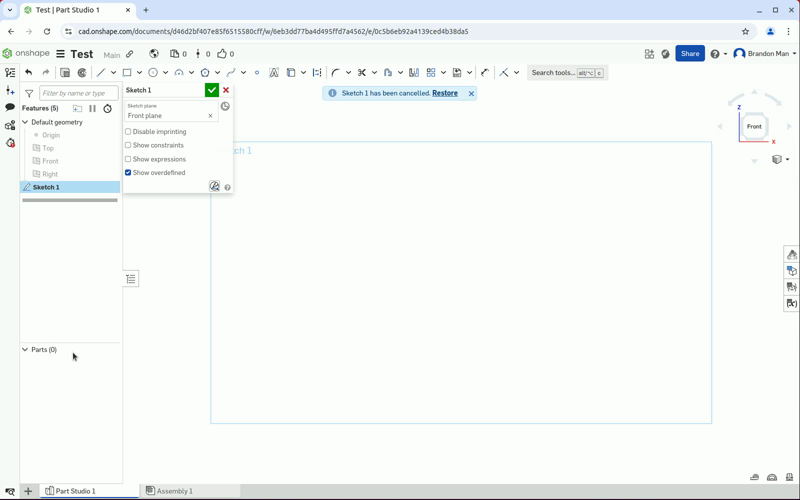
key(y)
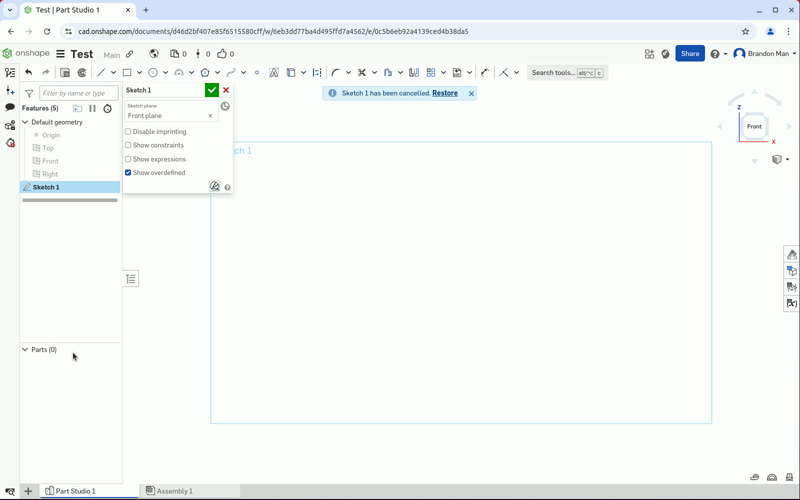
key(l)
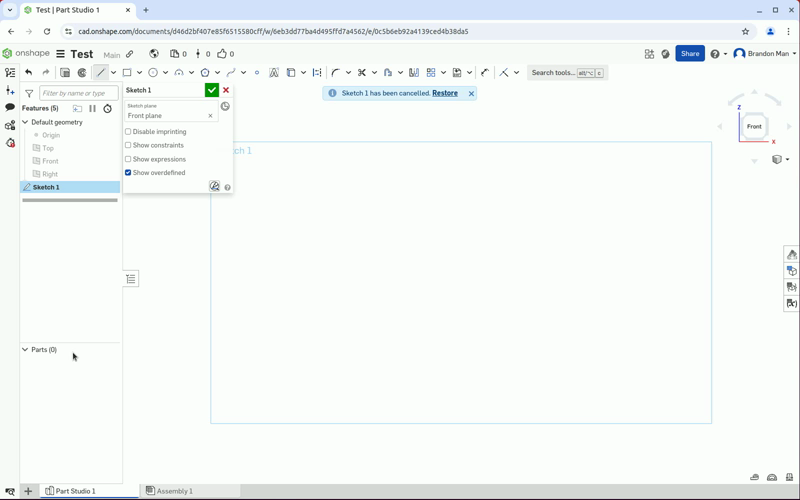
key_down(shift)
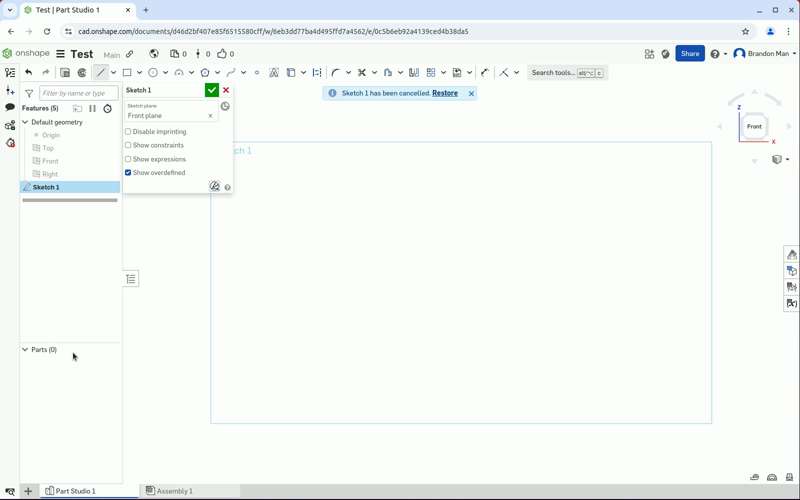
mouse_move(460, 282)
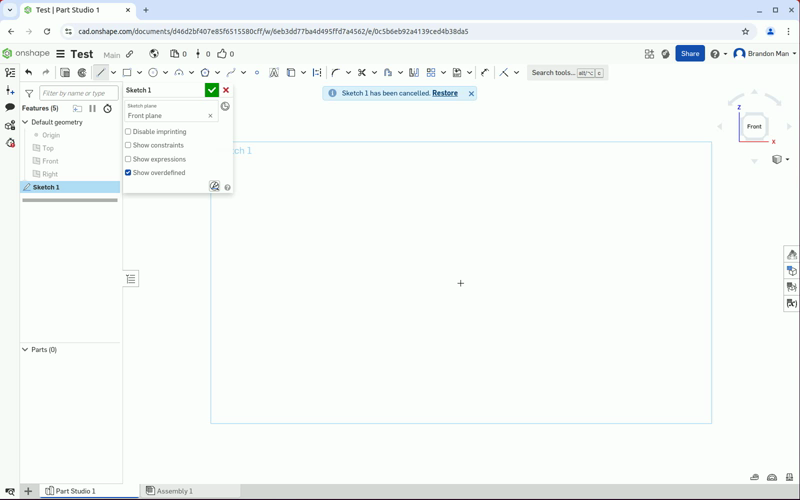
click(460, 282)
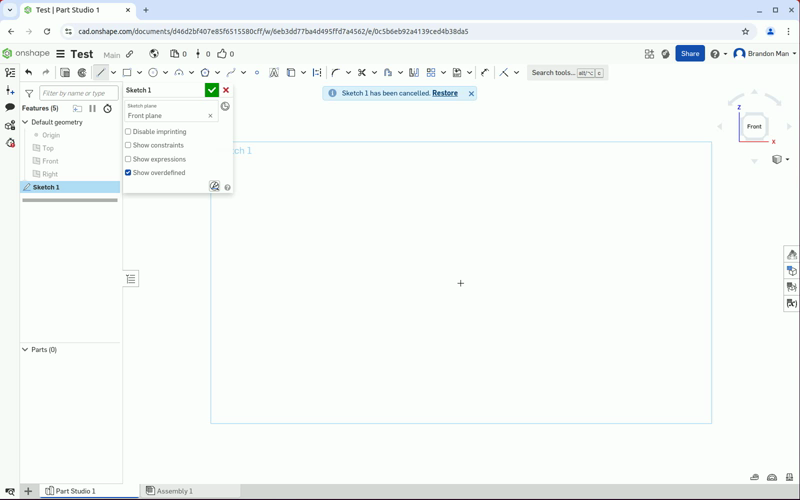
key_up(shift)
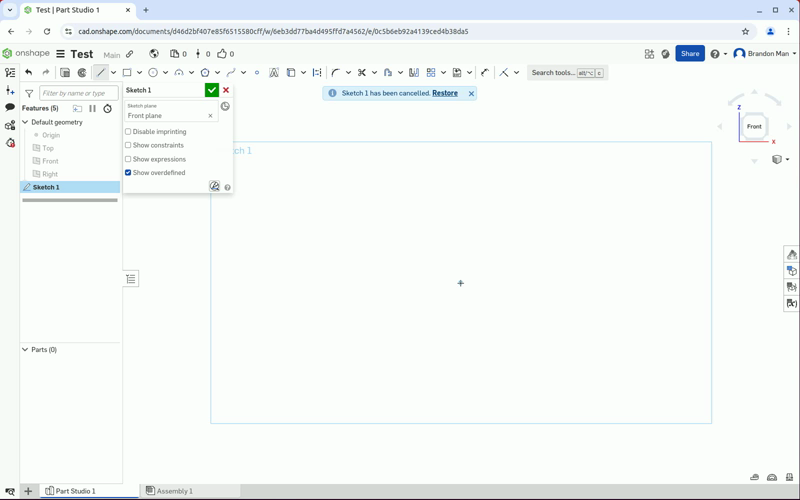
key_down(shift)
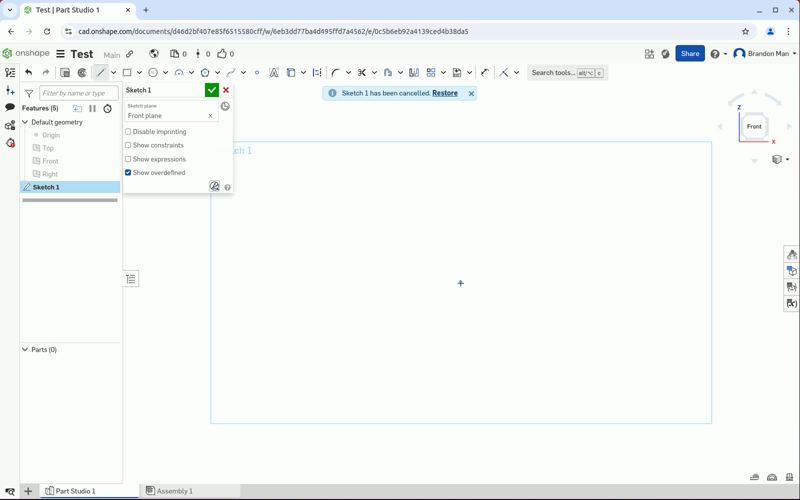
mouse_move(573, 282)
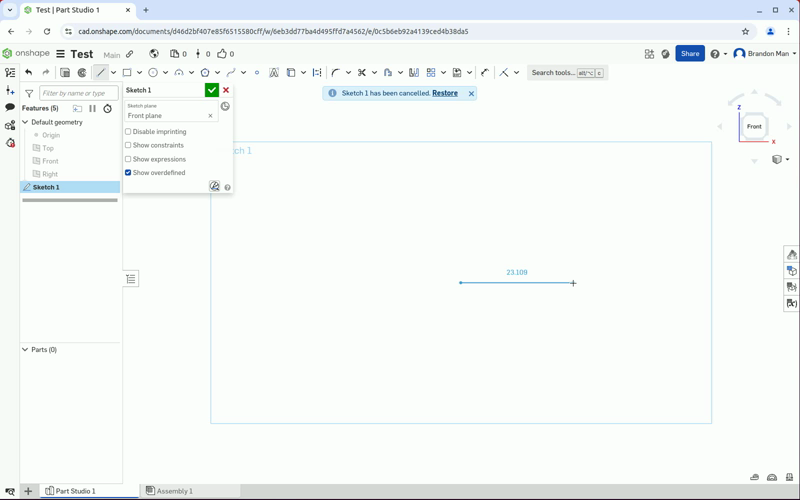
click(573, 282)
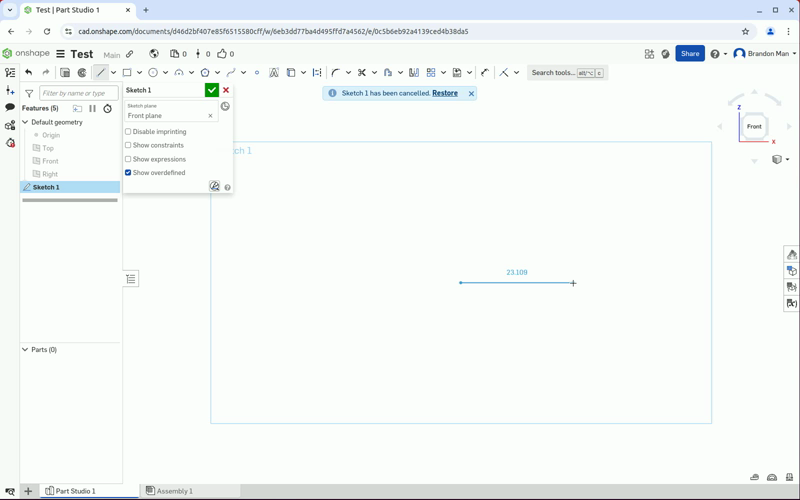
key_up(shift)
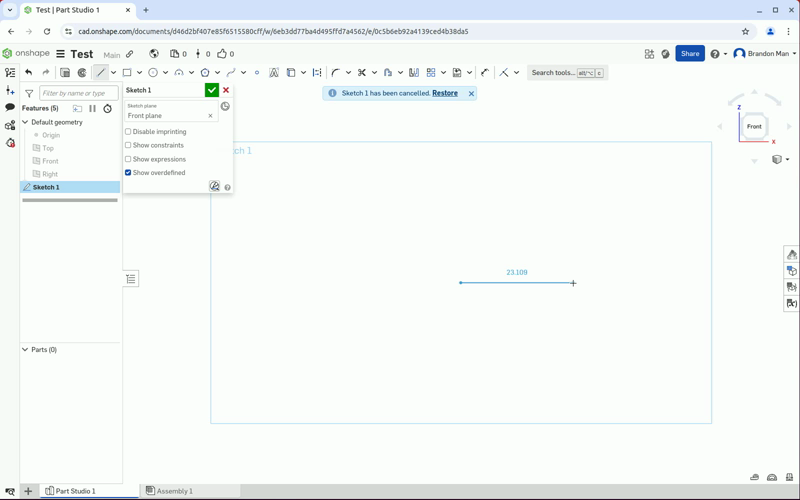
key_down(shift)
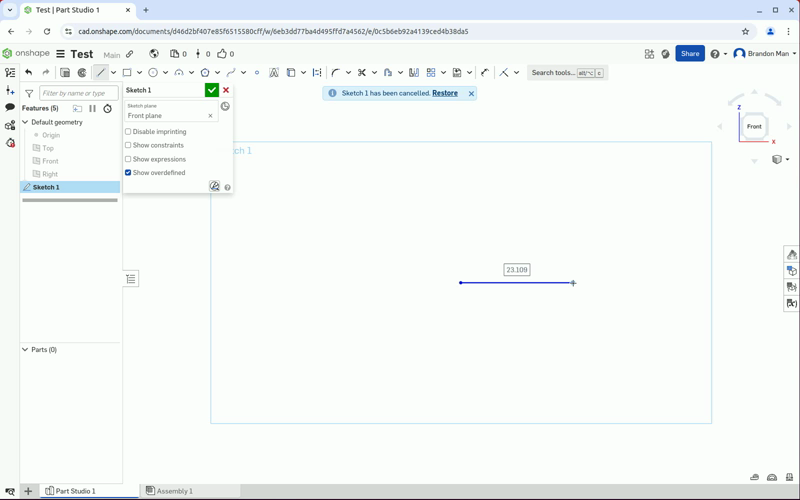
mouse_move(589, 282)
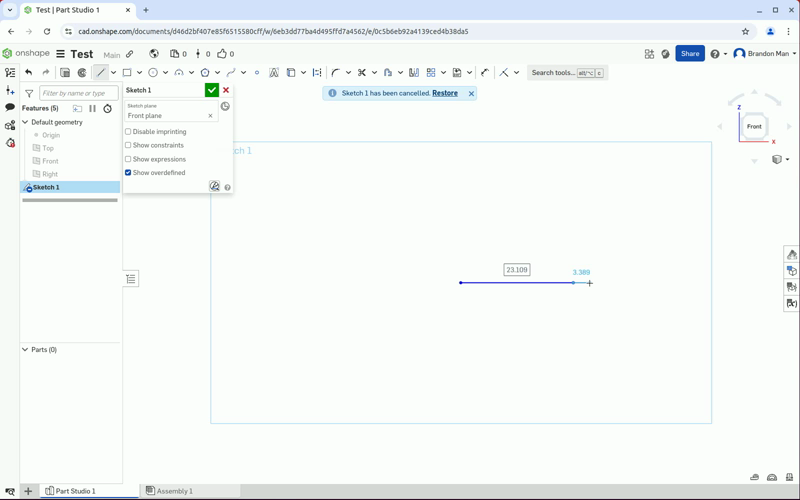
mouse_move(573, 254)
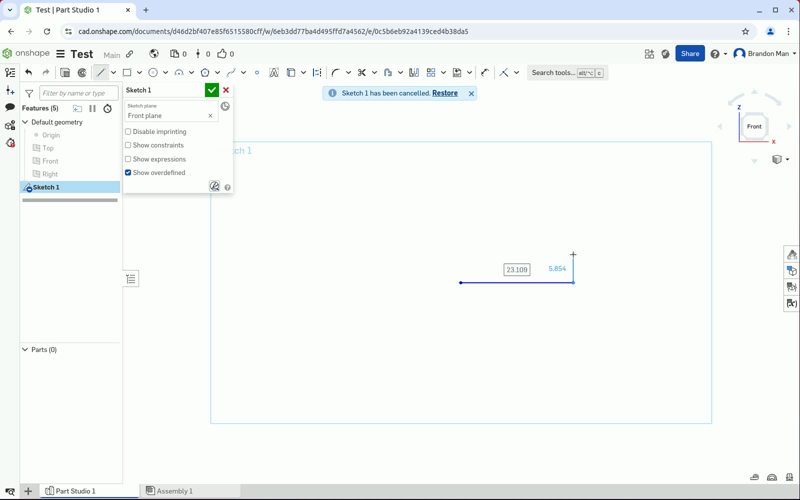
click(573, 254)
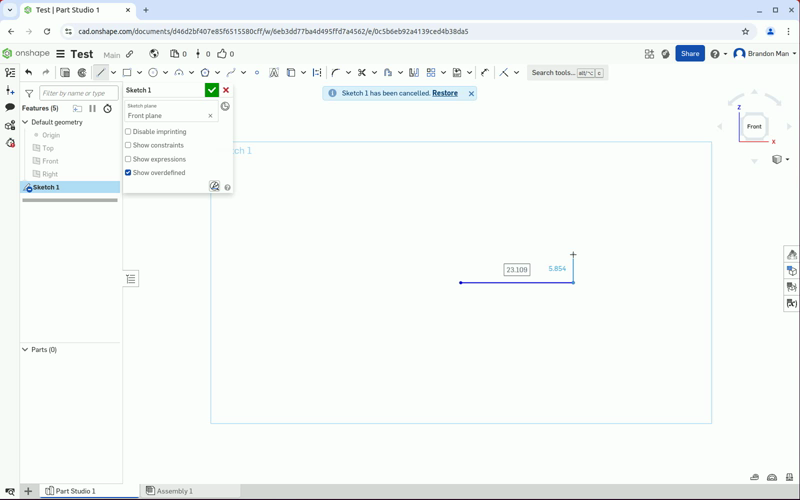
key_up(shift)
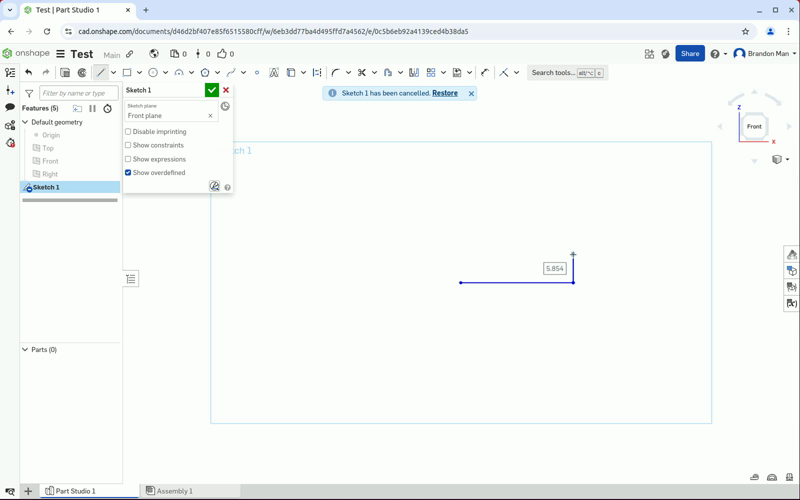
key_down(shift)
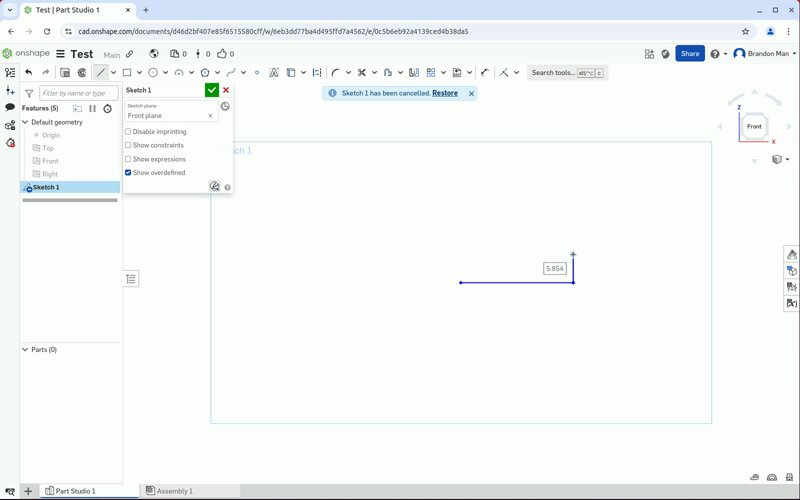
mouse_move(460, 254)
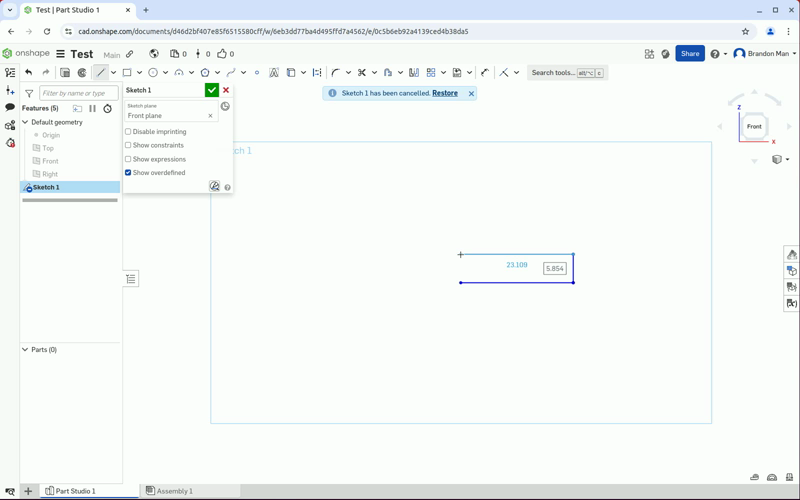
click(460, 254)
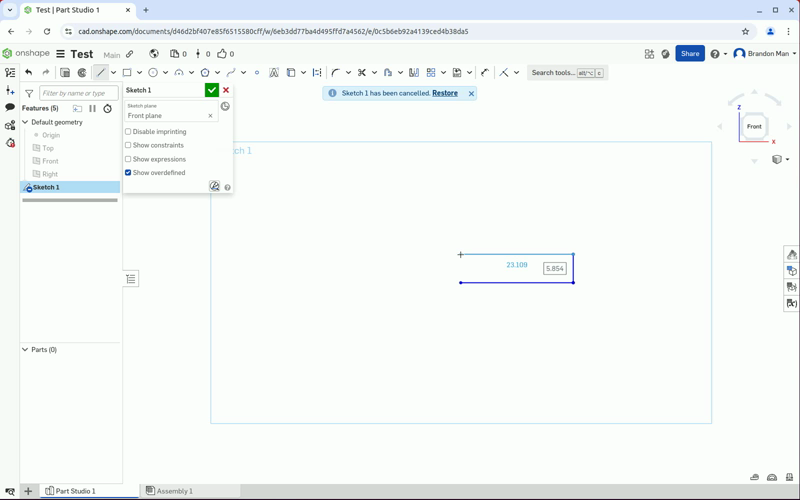
key_up(shift)
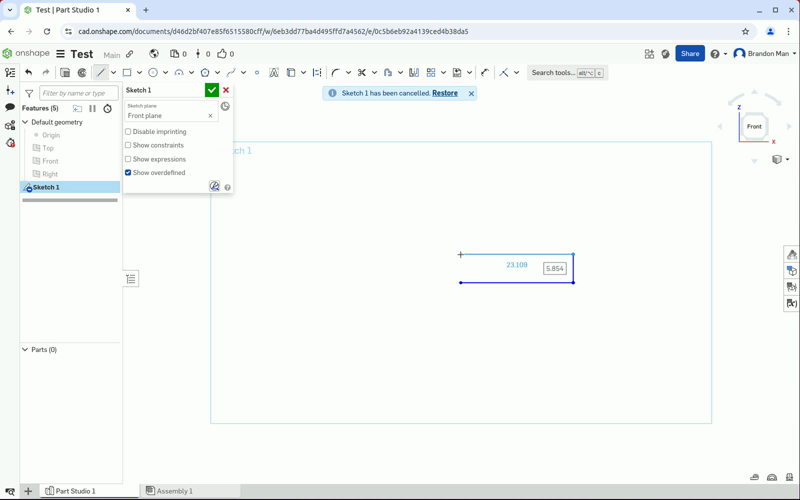
mouse_move(490, 254)
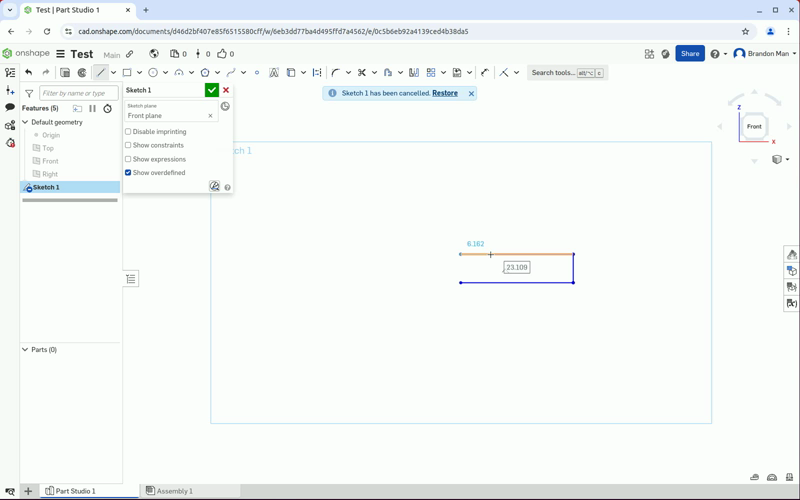
key_down(shift)
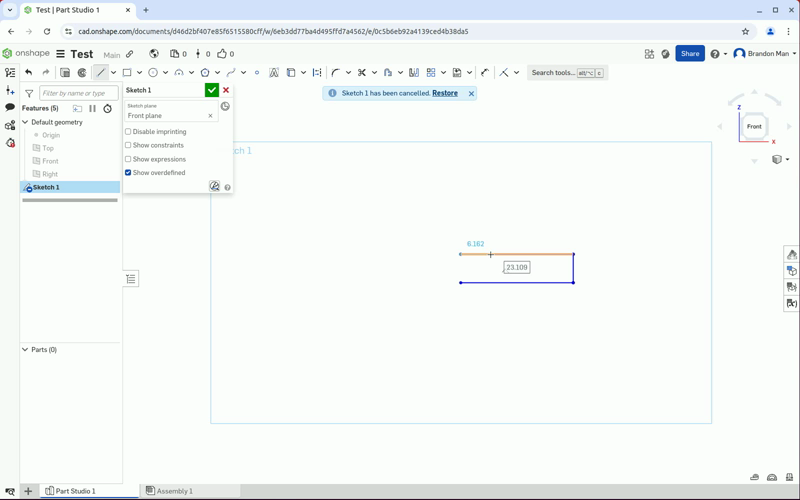
mouse_move(460, 282)
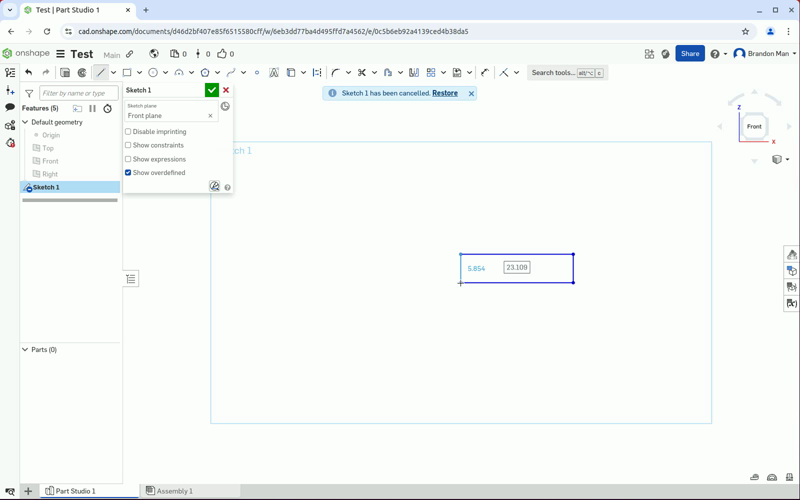
key_up(shift)
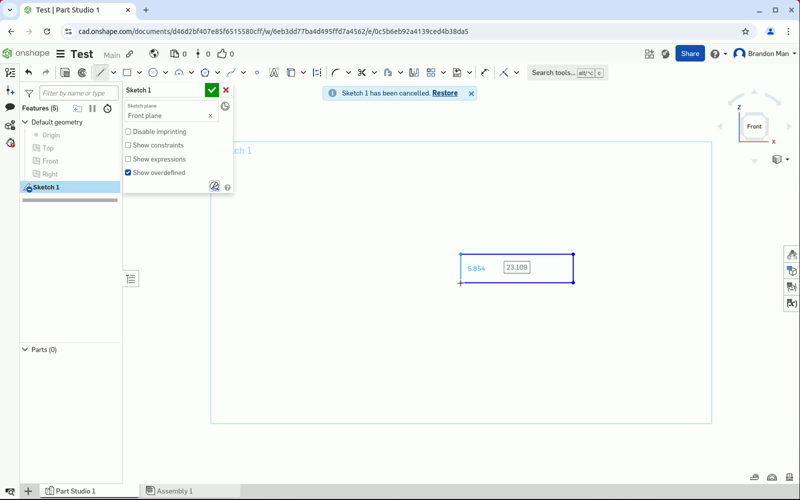
click(460, 282)
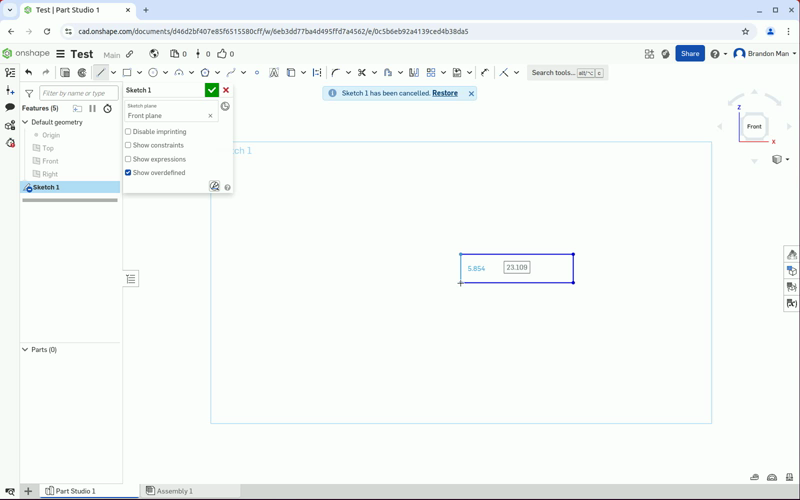
key(esc)
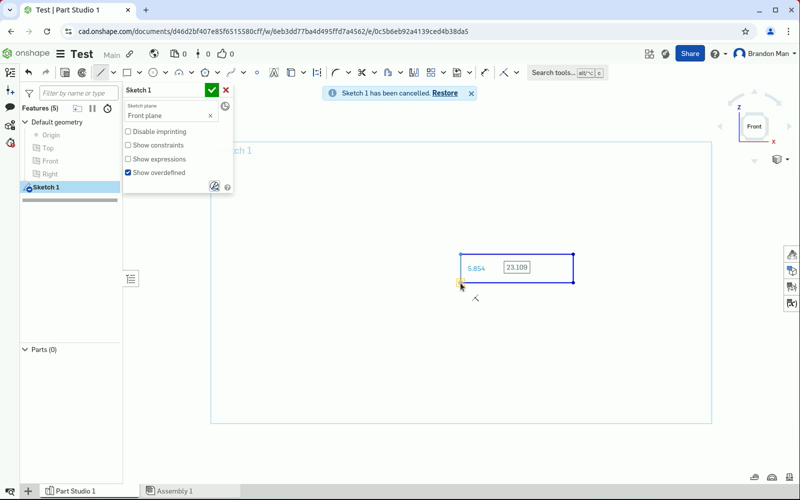
mouse_move(505, 272)
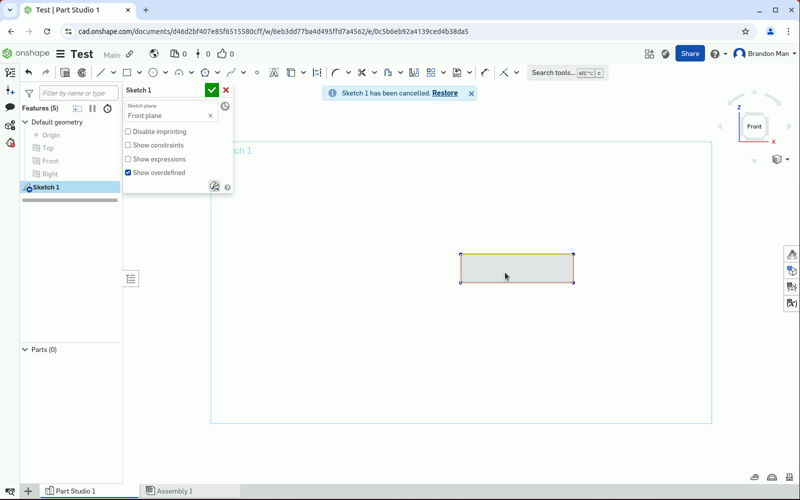
click(505, 272)
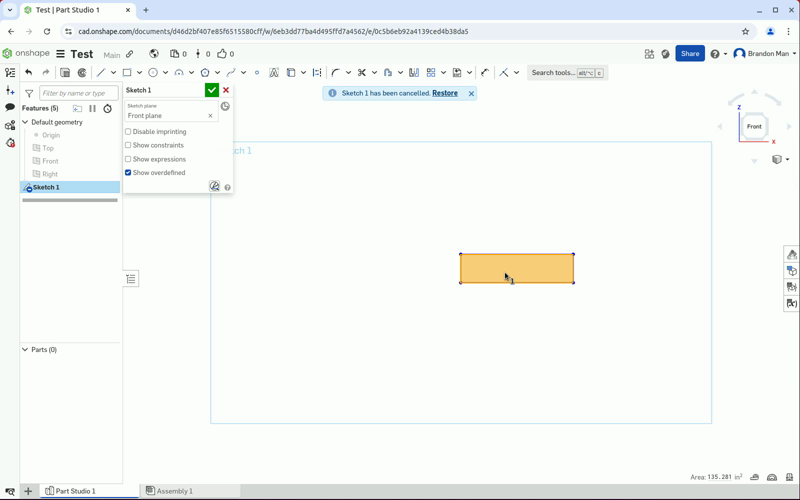
mouse_move(73, 352)
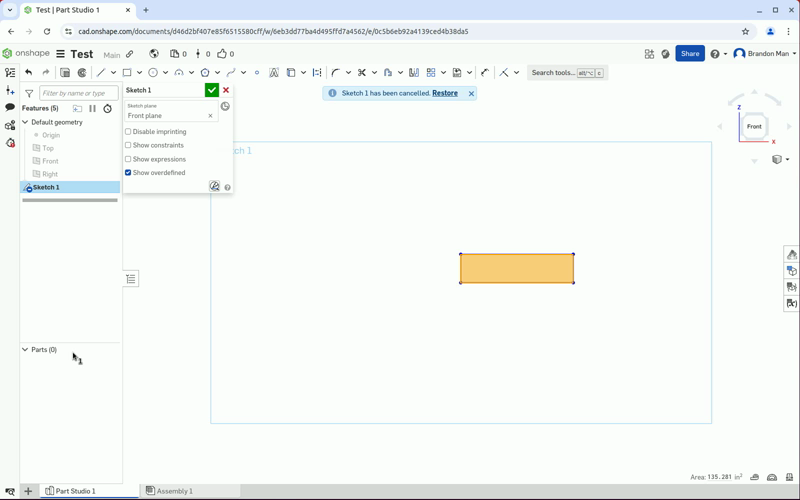
key(shift+y)
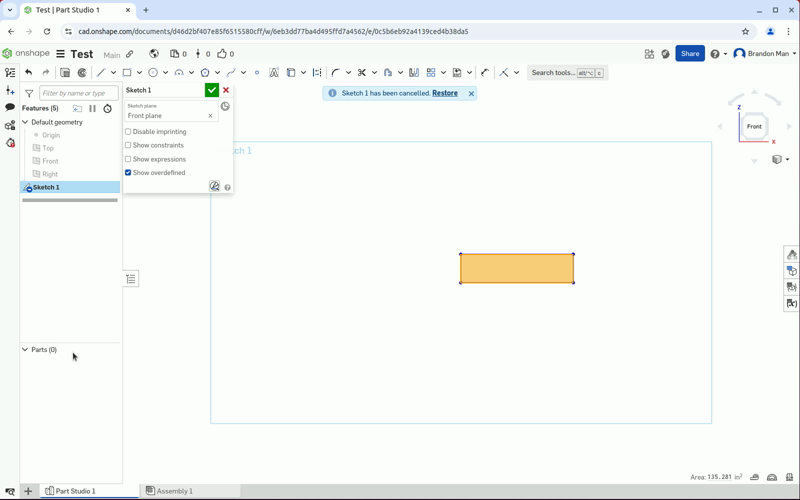
key(shift+e)
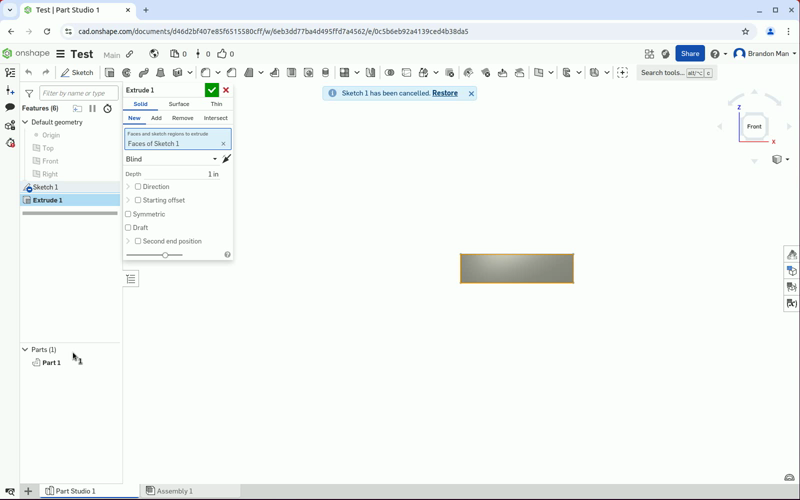
mouse_move(143, 106)
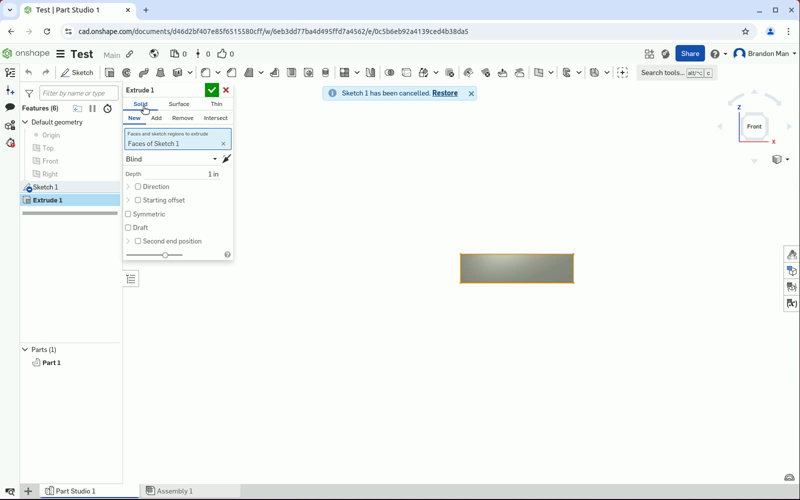
click(143, 106)
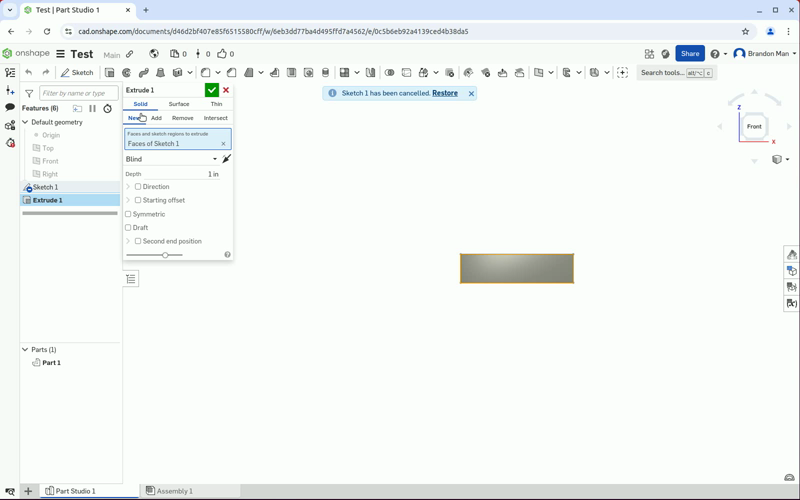
mouse_move(137, 120)
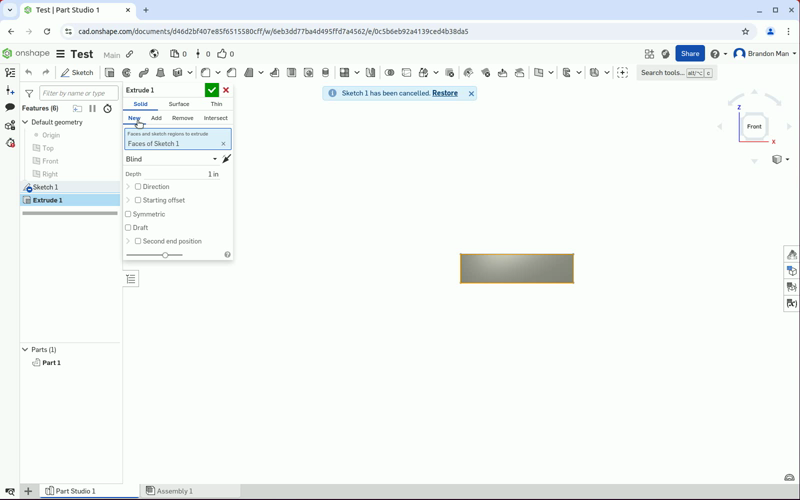
click(137, 120)
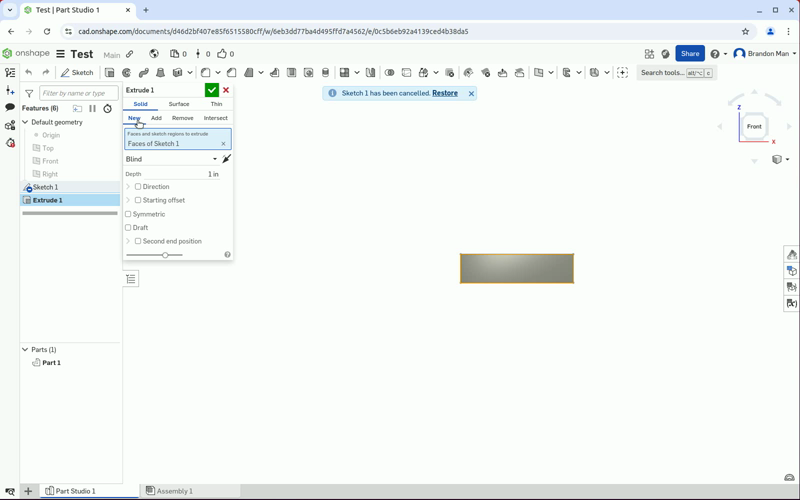
key(tab, 4)
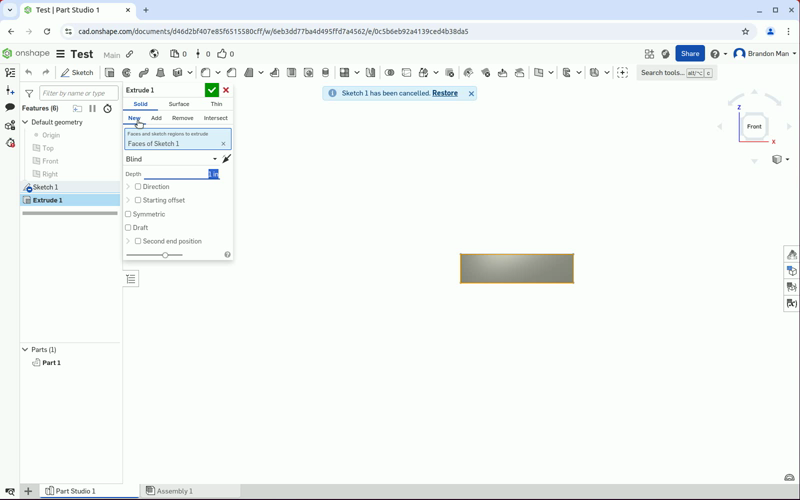
text(17.331)
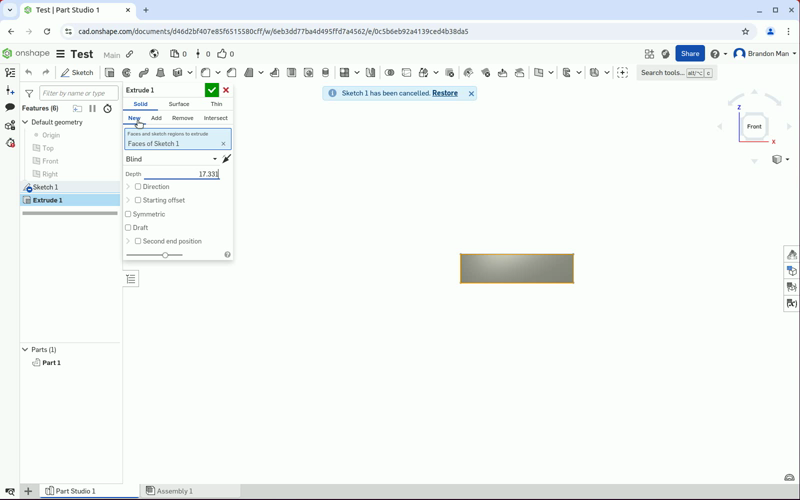
key(enter)
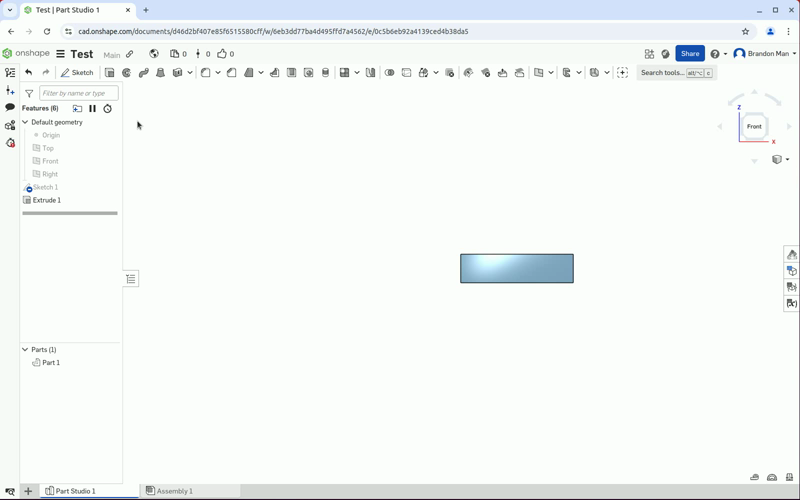
key(shift+h)
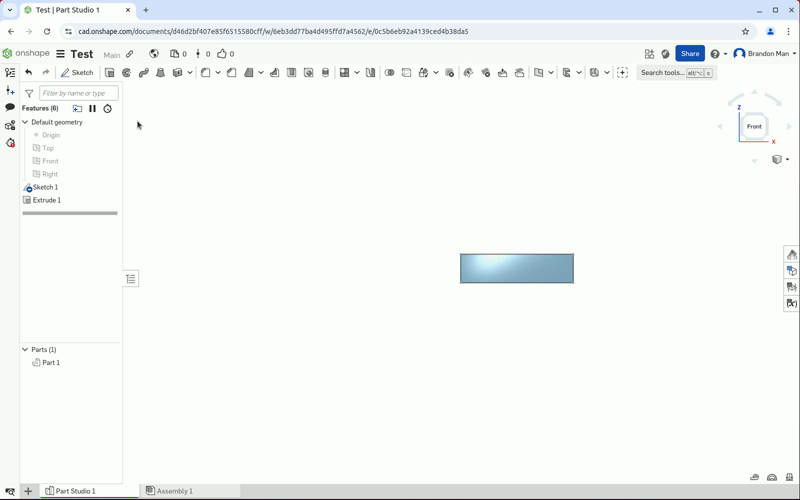
key(shift+h)
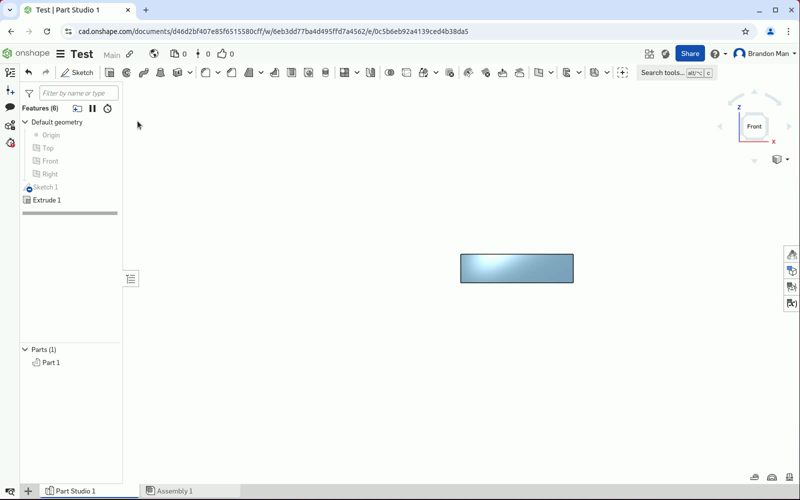
mouse_move(73, 189)
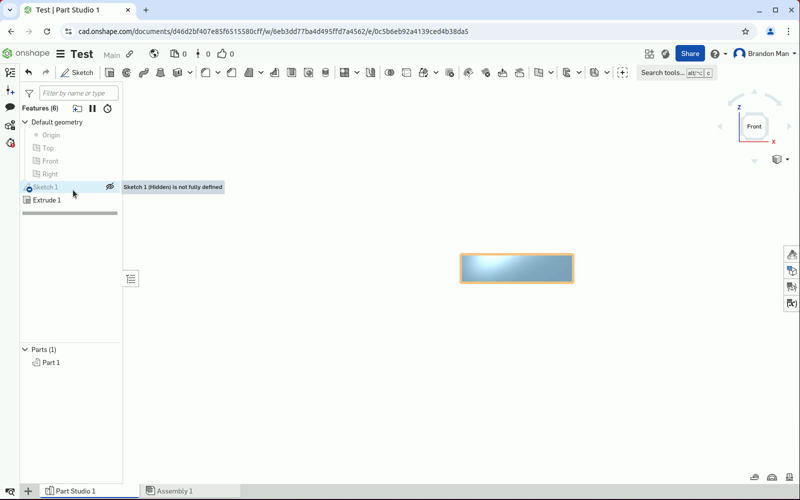
click(73, 189)
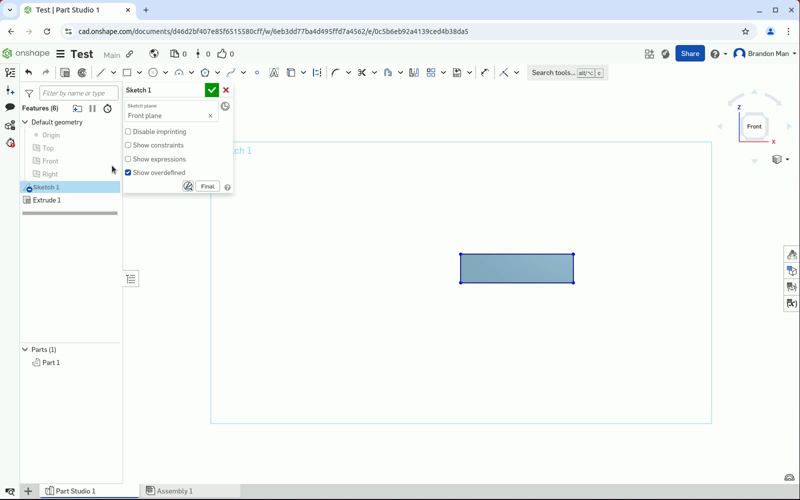
mouse_move(229, 92)
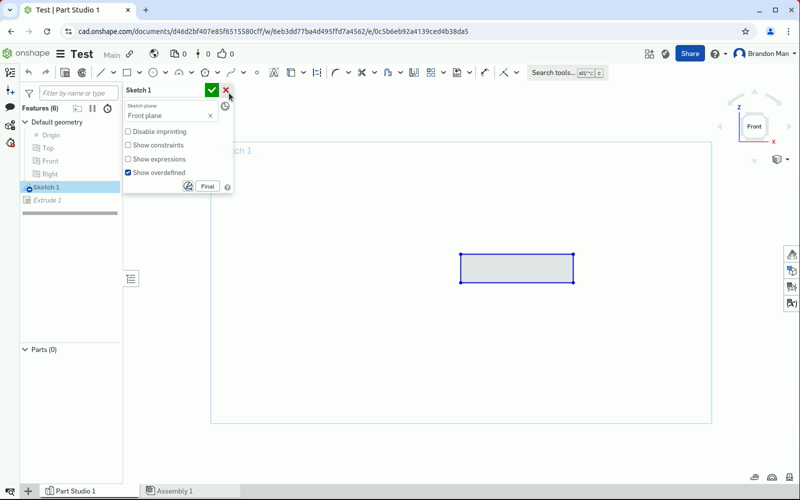
click(229, 92)
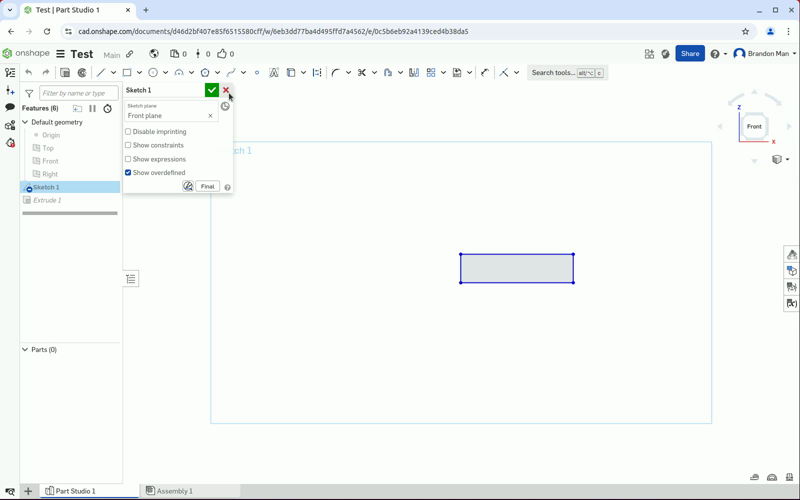
key(shift+s)
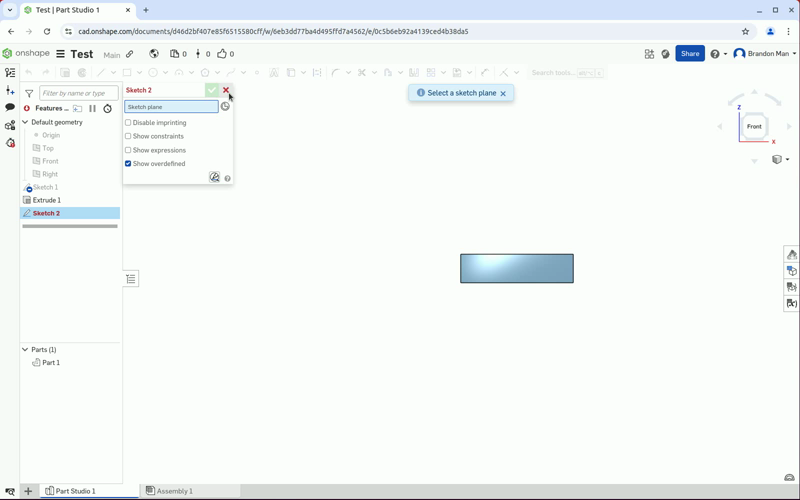
mouse_move(73, 163)
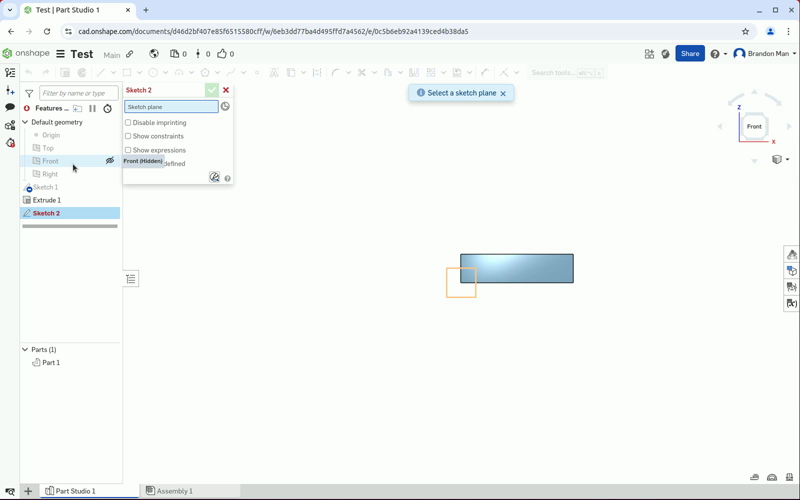
click(73, 163)
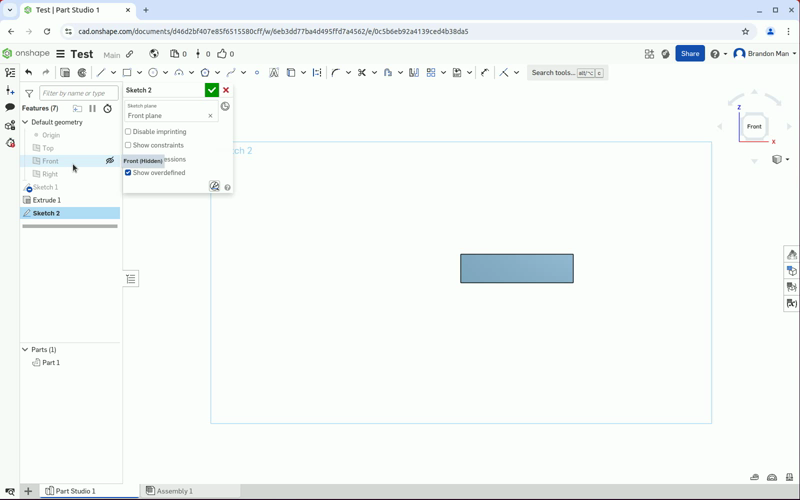
mouse_move(73, 352)
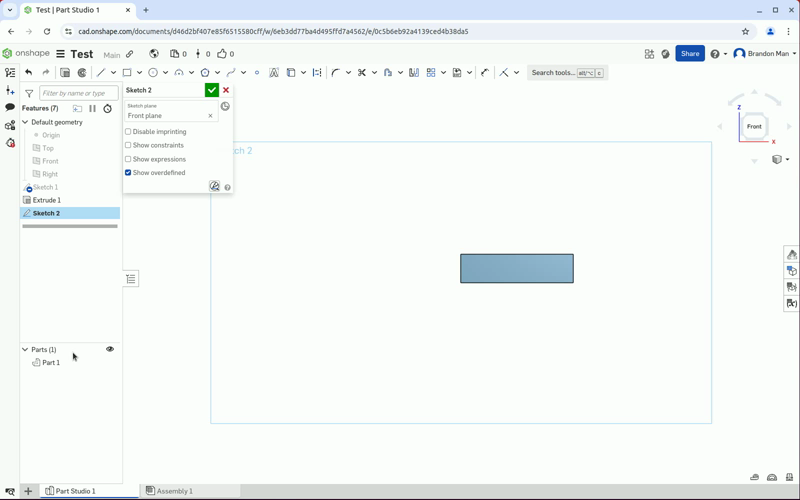
key(y)
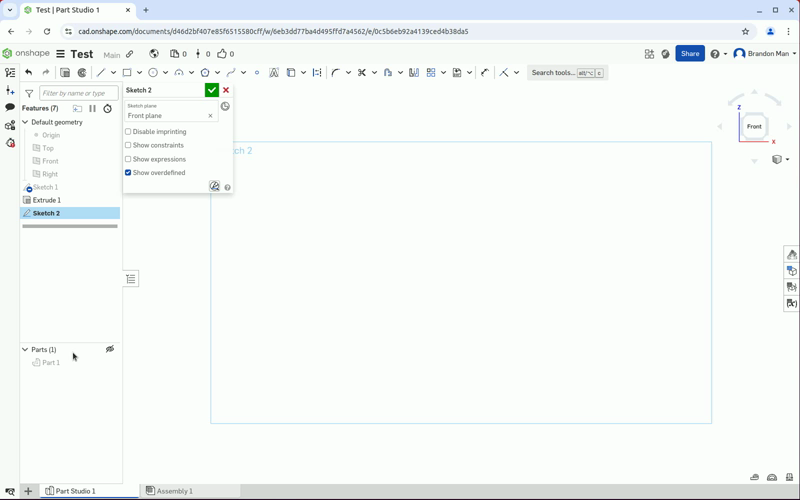
key(l)
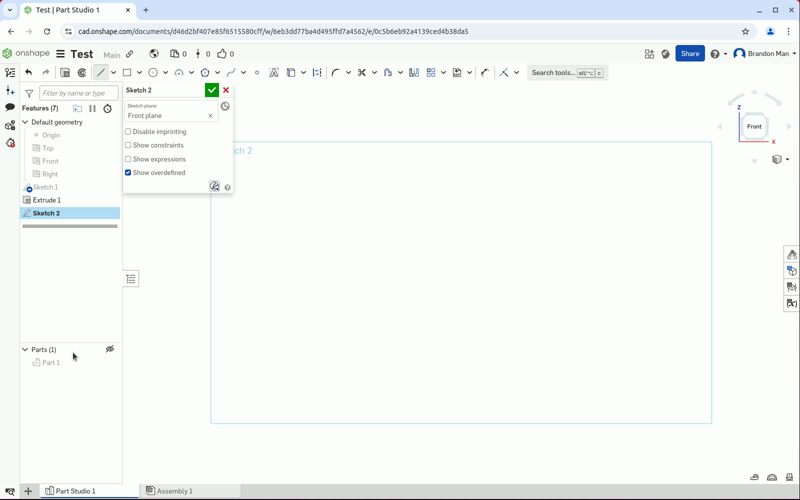
key_down(shift)
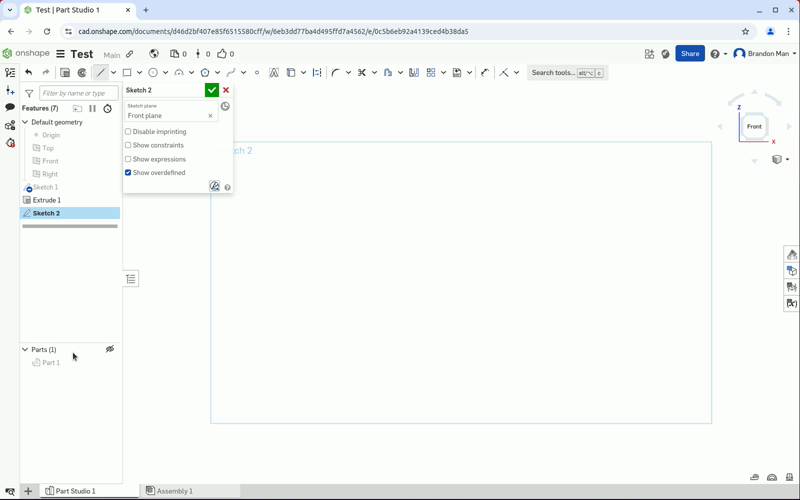
mouse_move(460, 254)
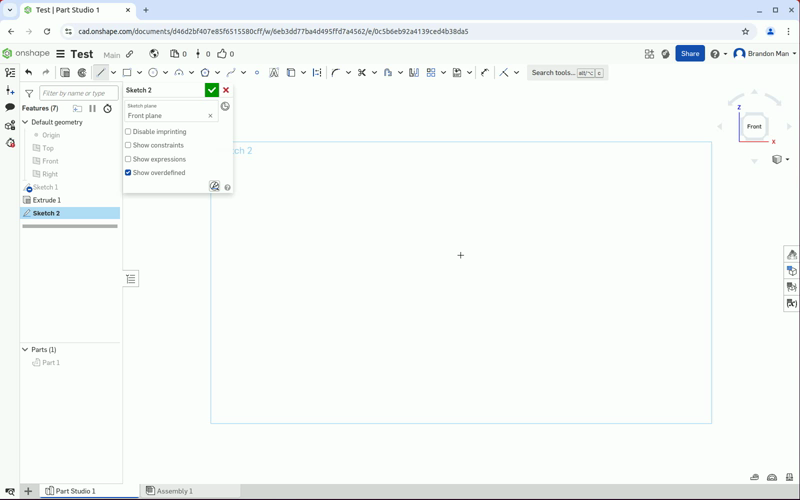
click(460, 254)
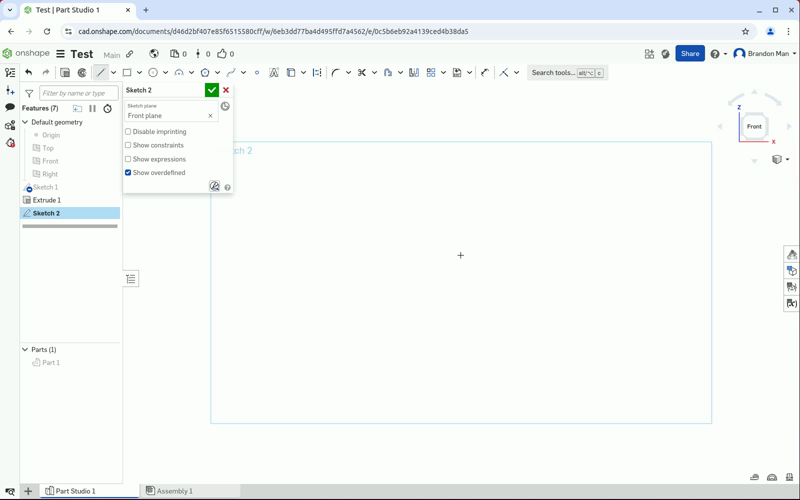
key_up(shift)
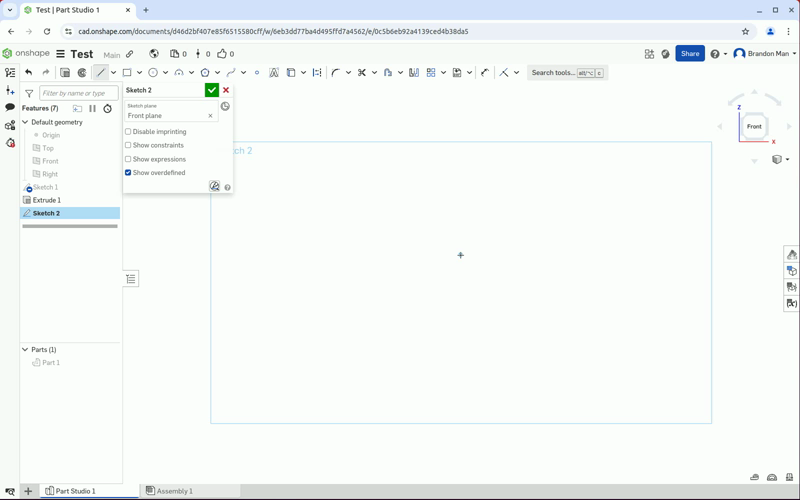
key_down(shift)
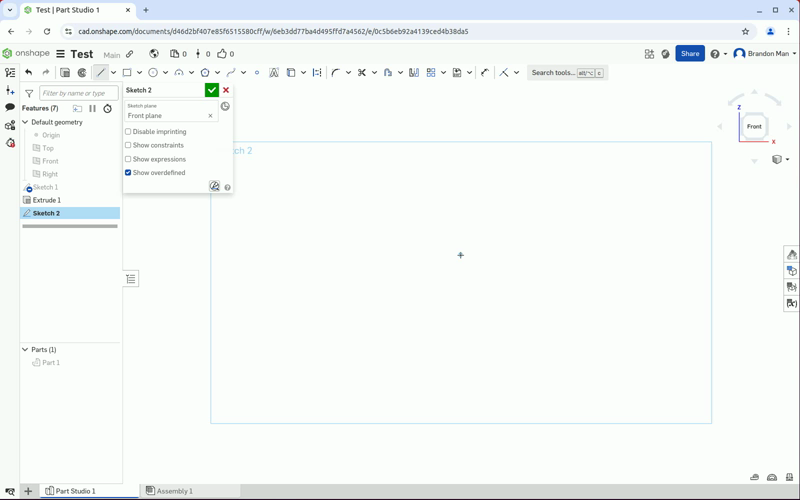
mouse_move(573, 254)
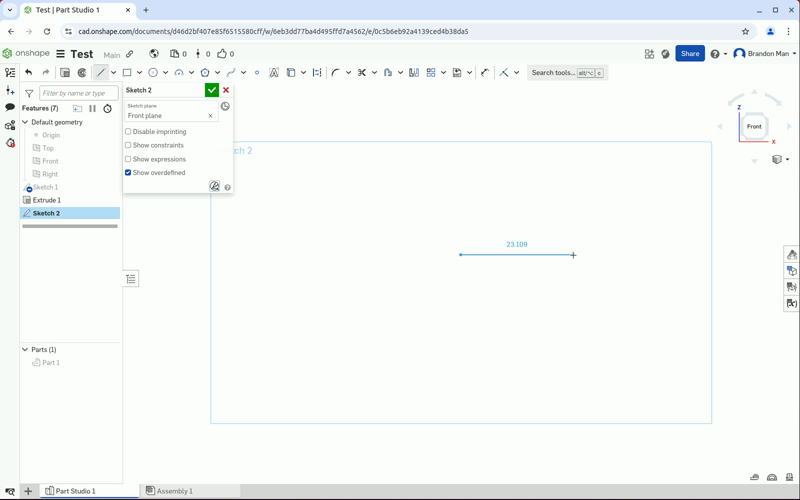
click(573, 254)
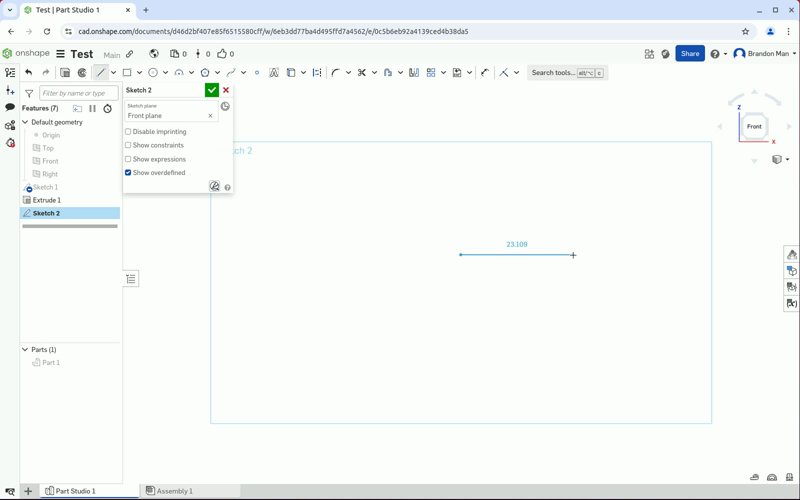
key_up(shift)
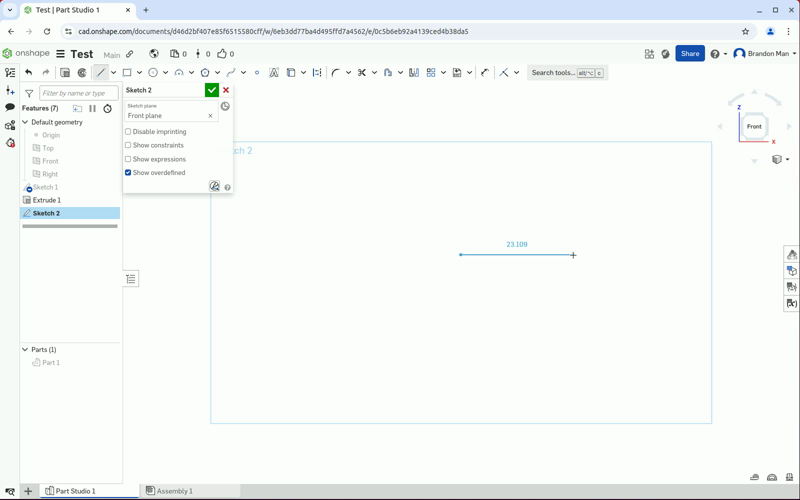
key_down(shift)
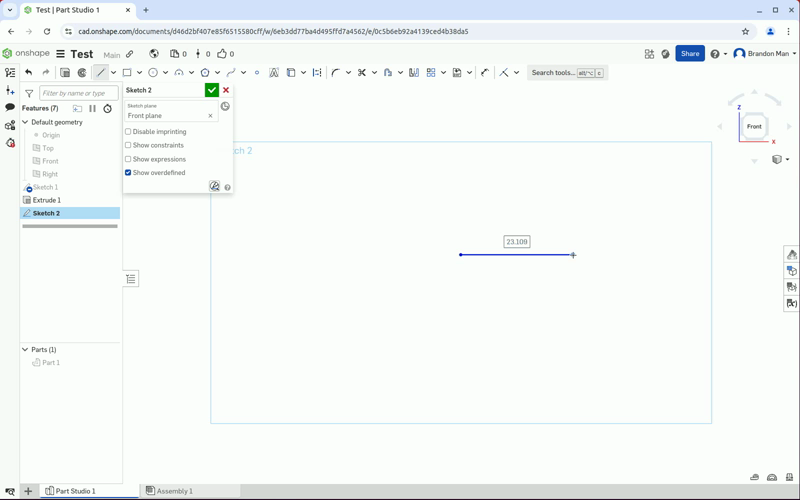
mouse_move(589, 254)
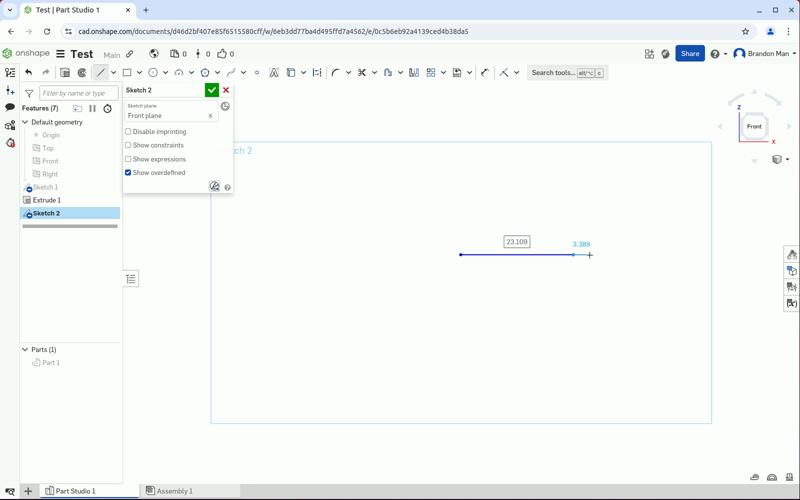
mouse_move(573, 226)
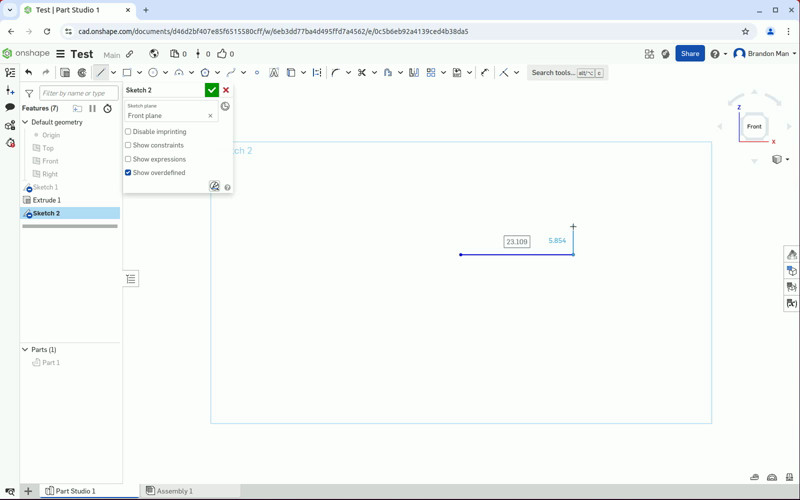
click(573, 226)
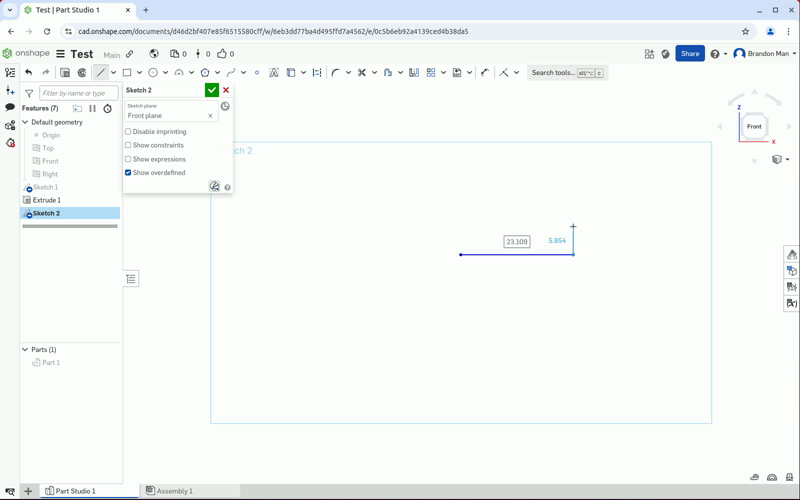
key_up(shift)
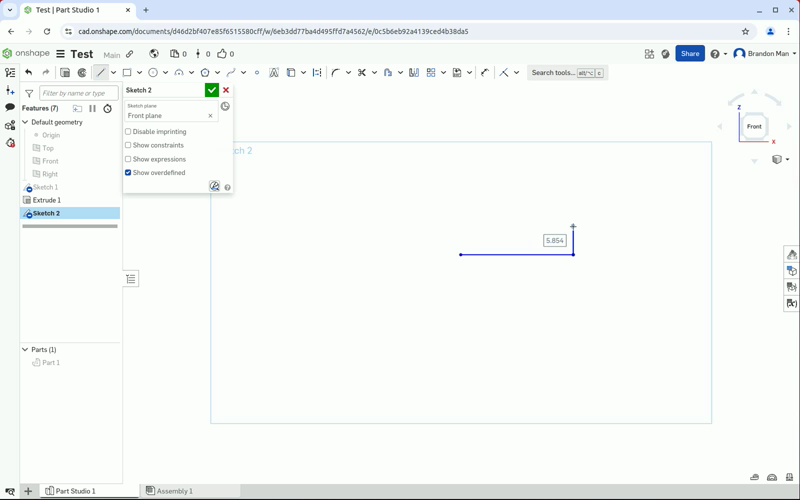
key_down(shift)
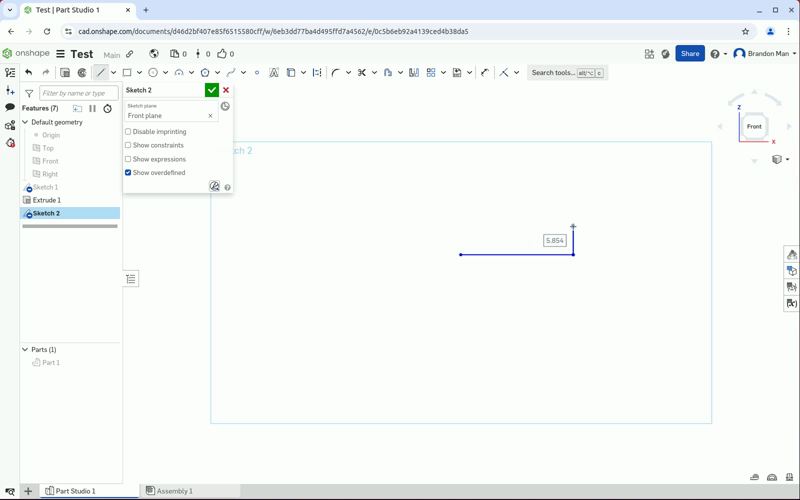
mouse_move(460, 226)
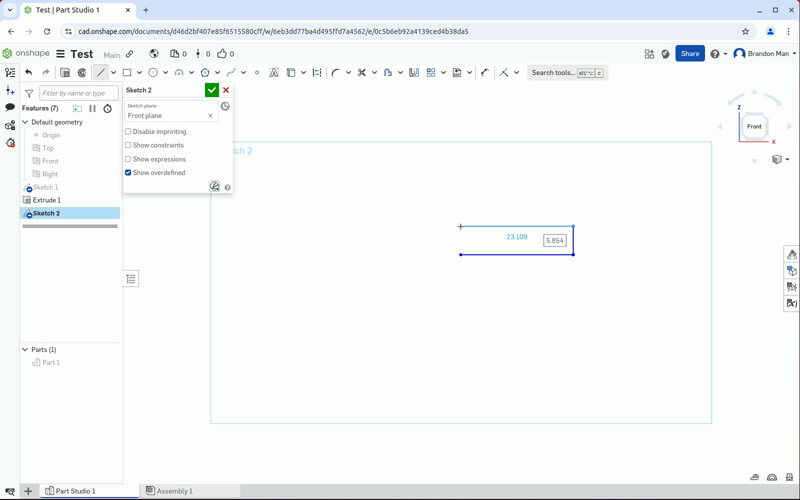
click(460, 226)
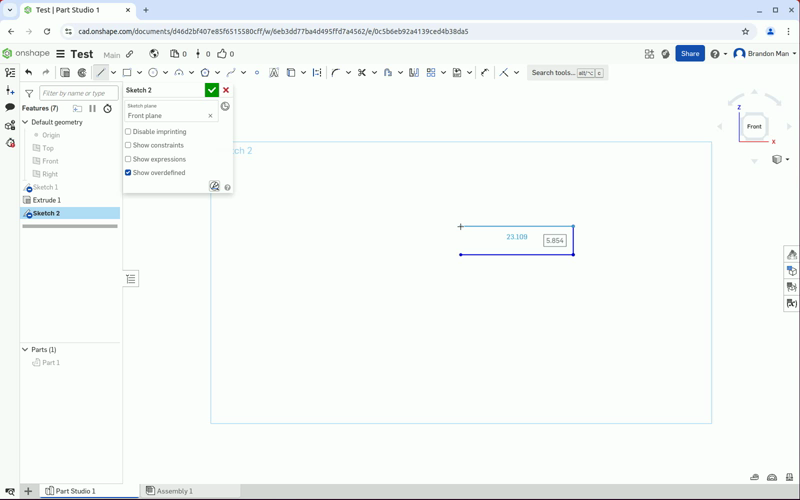
key_up(shift)
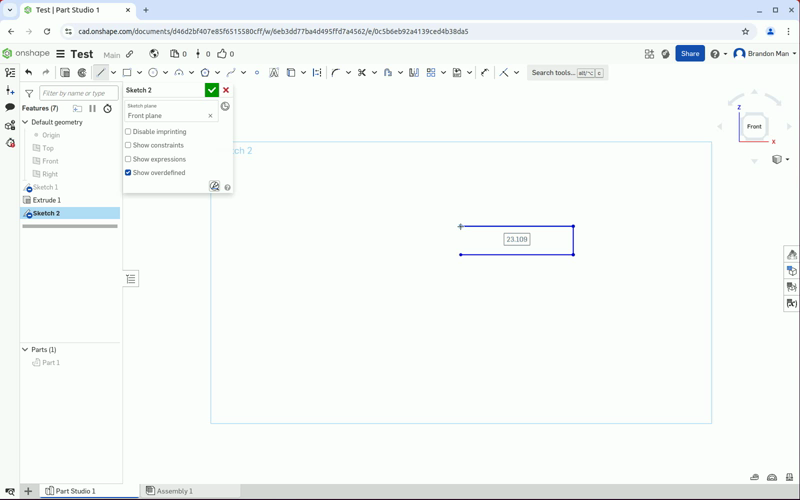
mouse_move(490, 226)
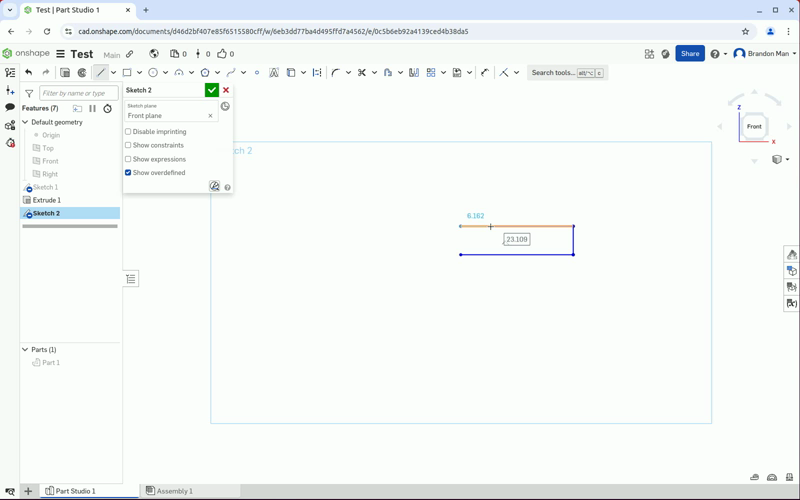
key_down(shift)
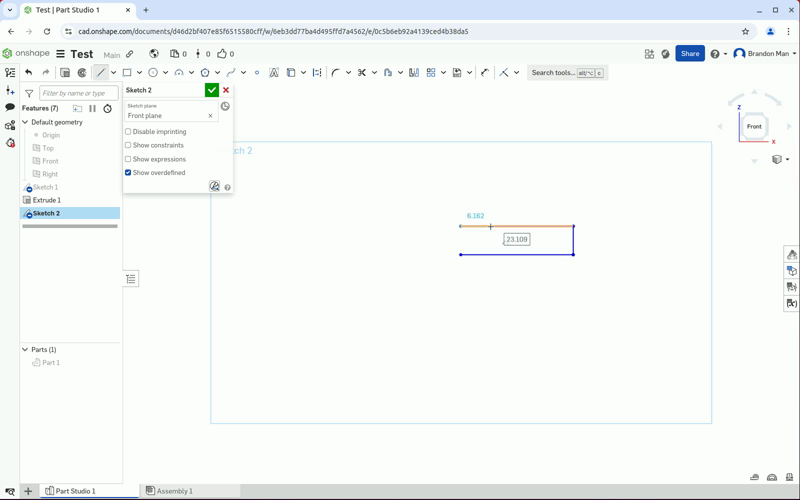
mouse_move(460, 254)
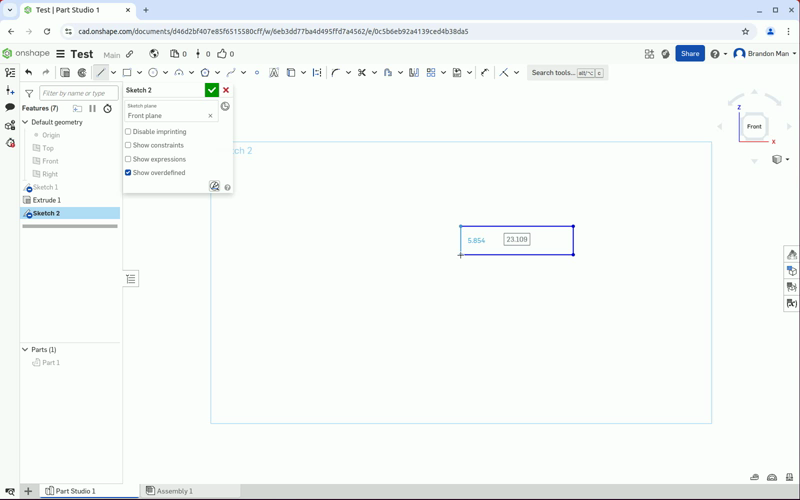
key_up(shift)
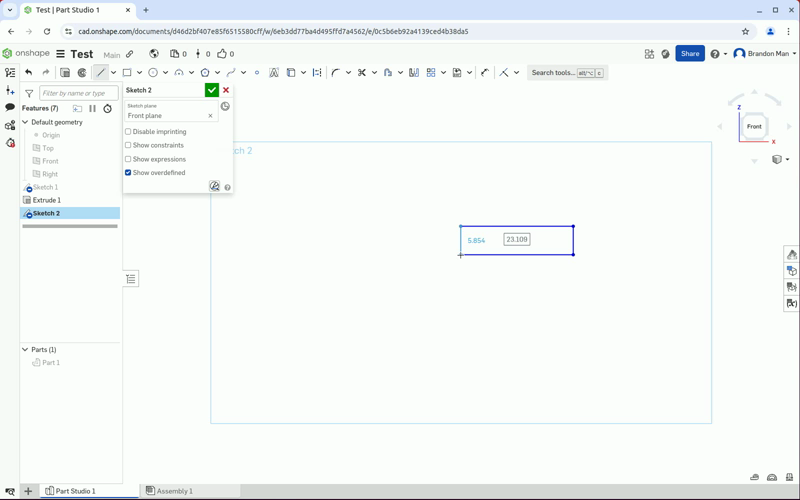
click(460, 254)
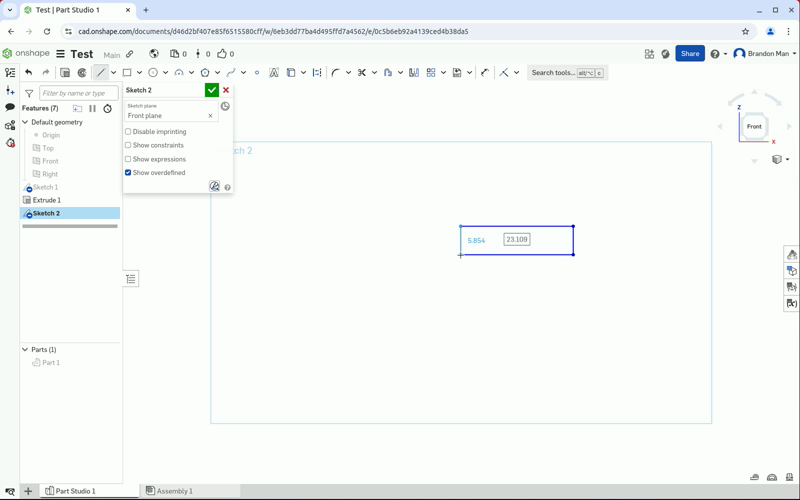
key(esc)
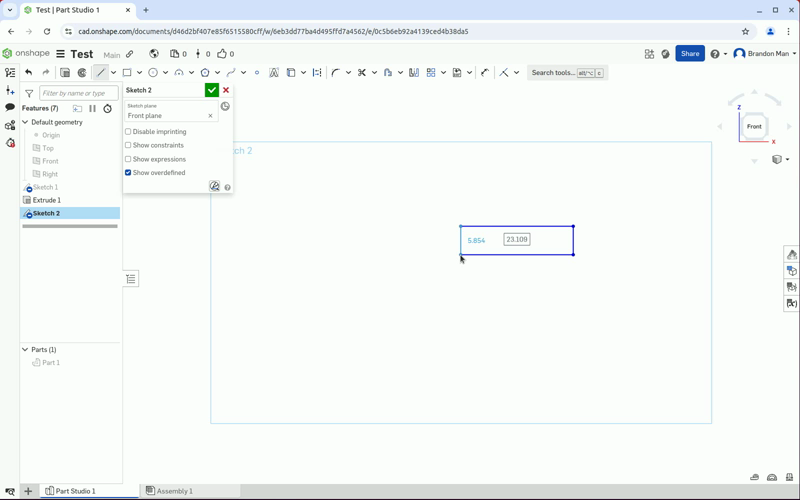
mouse_move(500, 241)
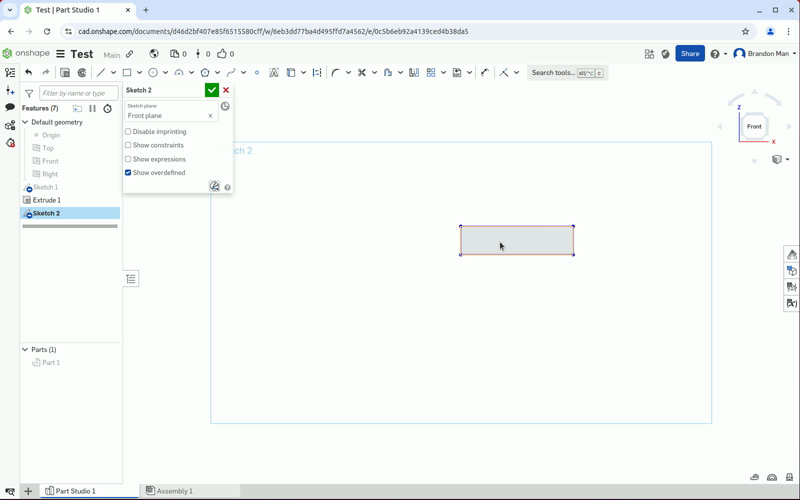
click(500, 241)
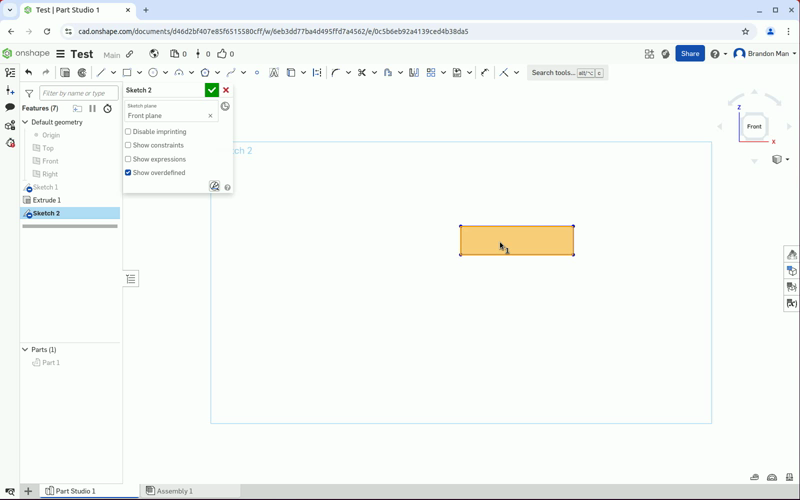
mouse_move(73, 352)
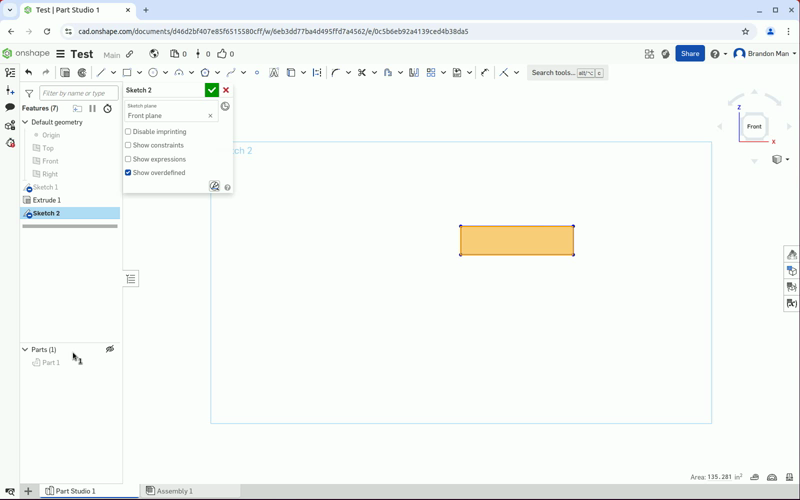
key(shift+y)
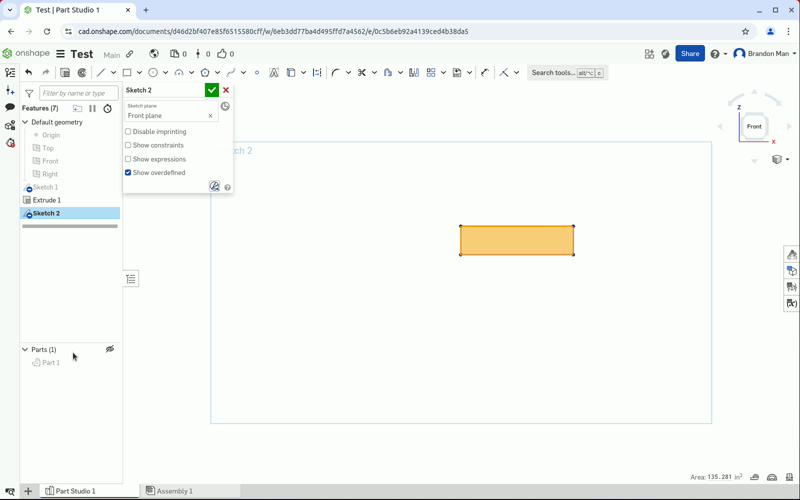
key(shift+e)
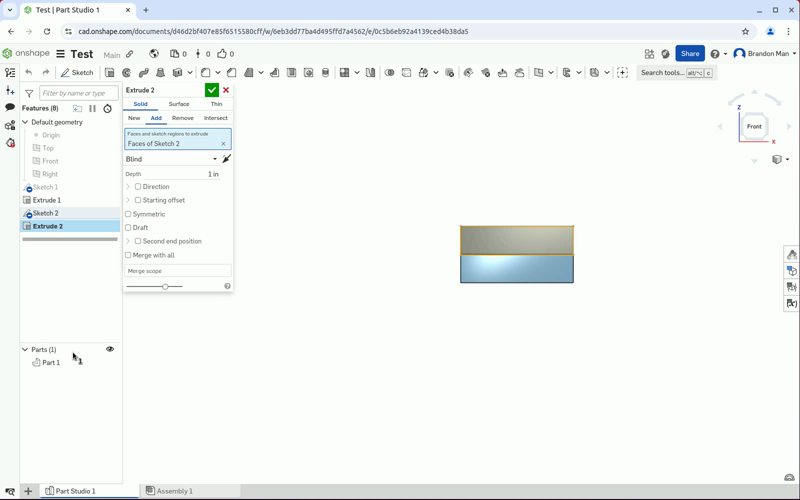
mouse_move(143, 106)
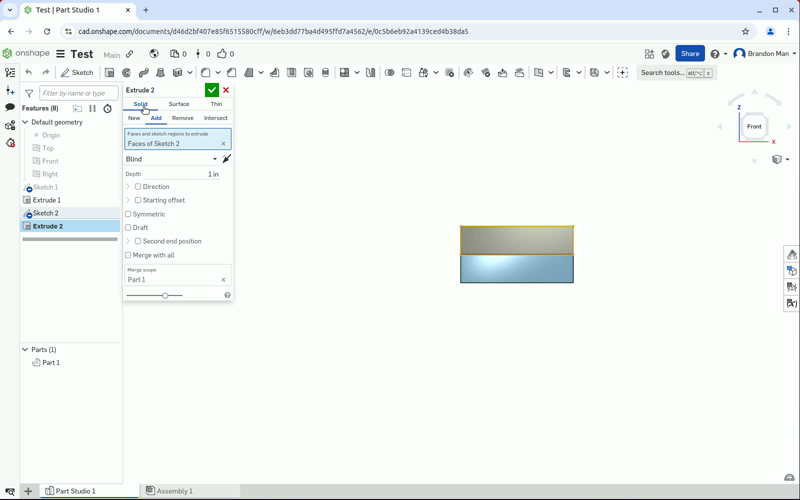
click(143, 106)
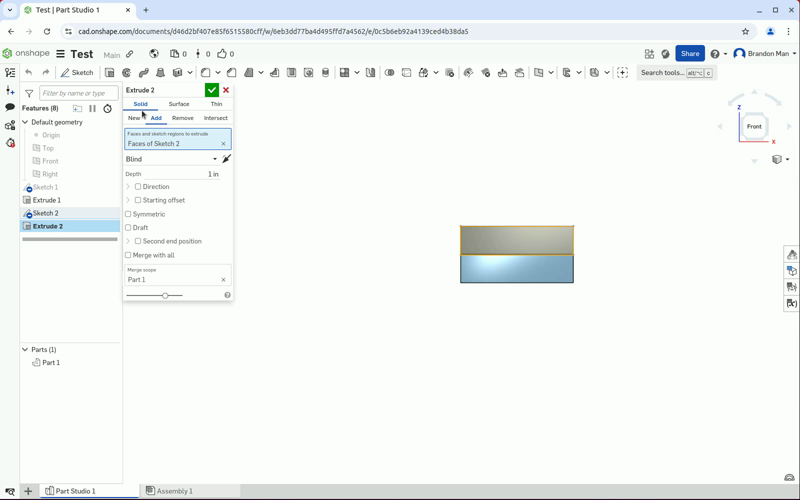
mouse_move(137, 120)
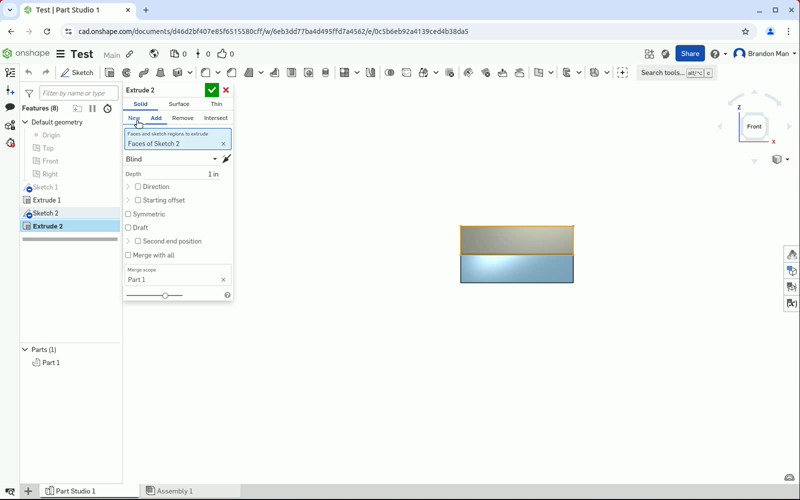
click(137, 120)
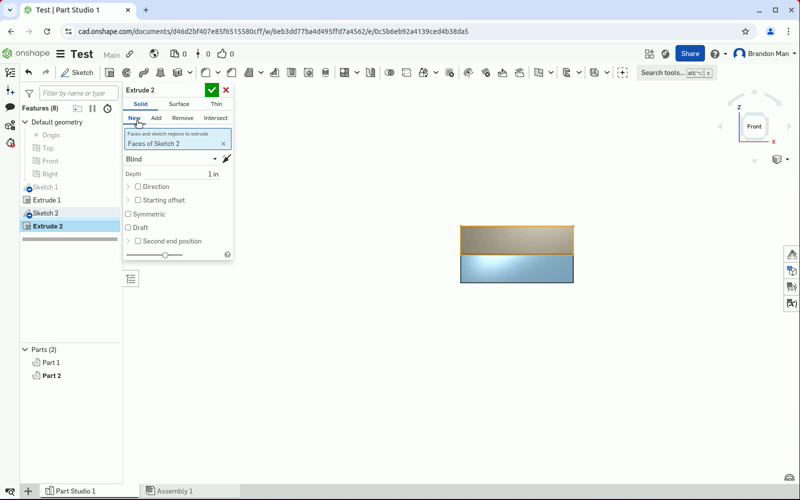
key(tab, 4)
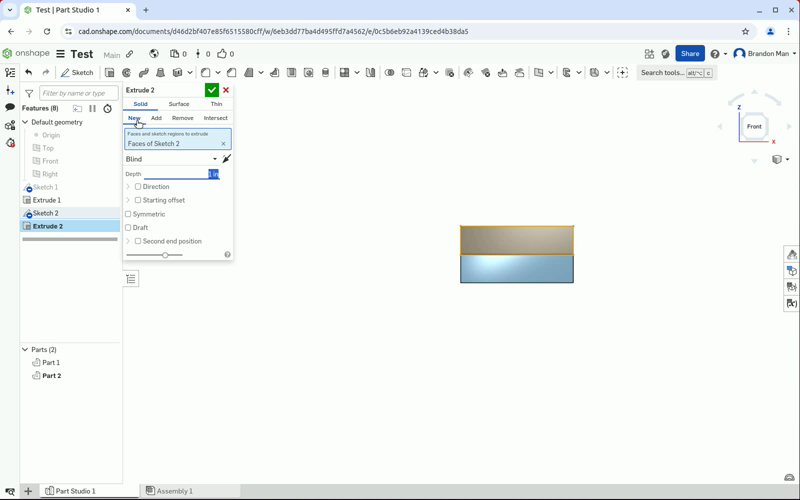
text(11.554)
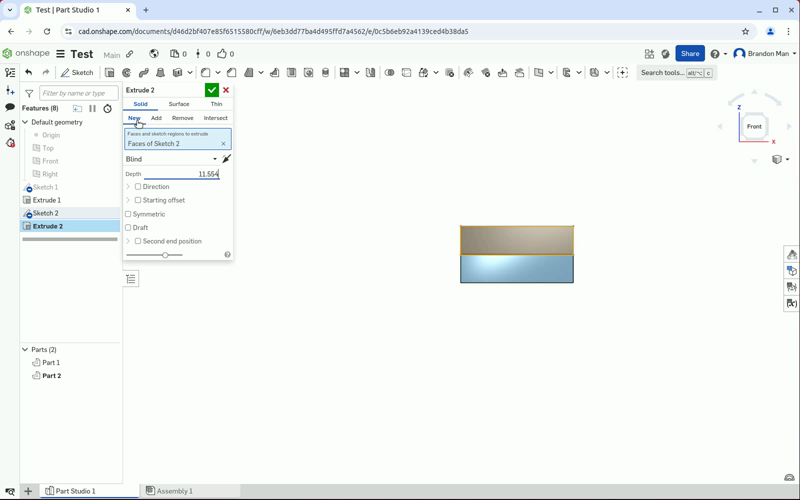
key(enter)
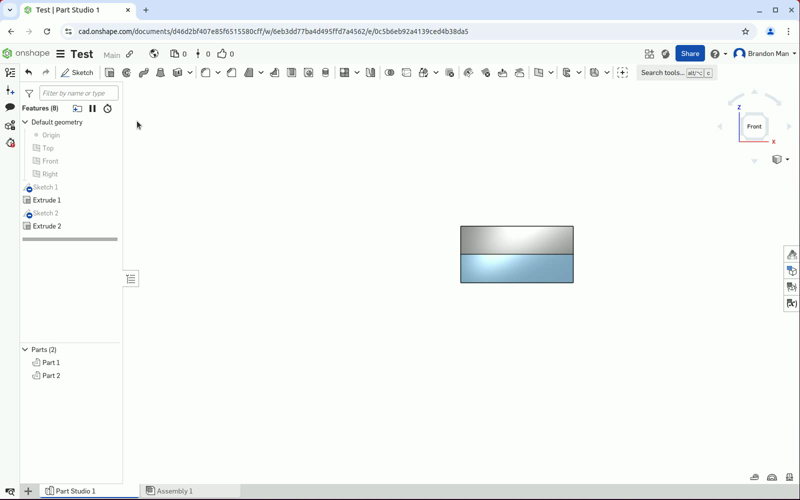
key(shift+h)
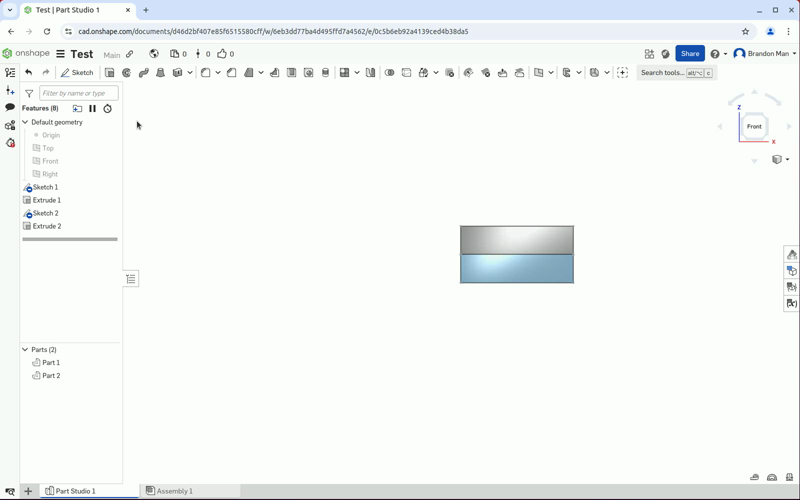
key(shift+h)
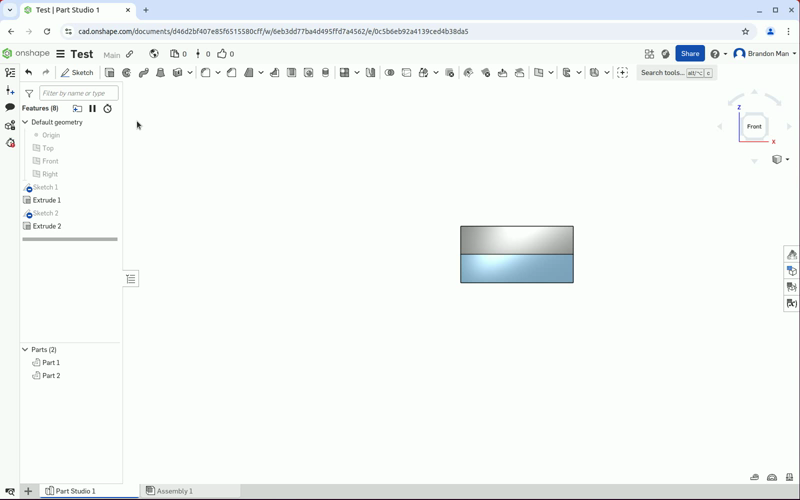
mouse_move(73, 189)
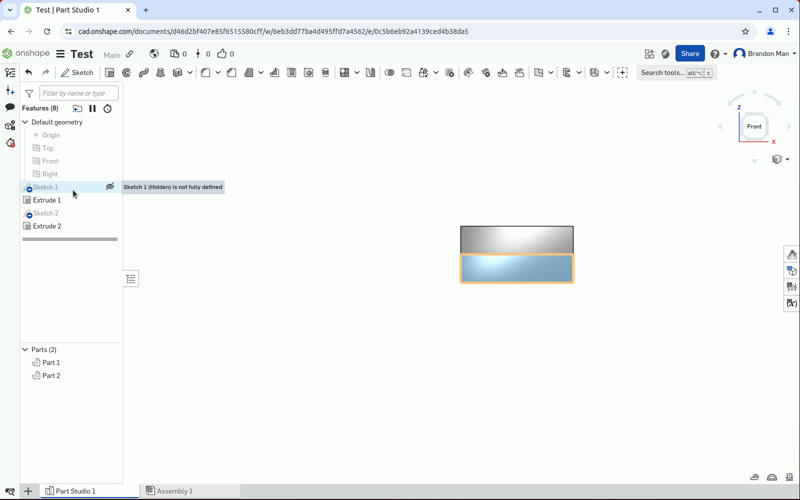
click(73, 189)
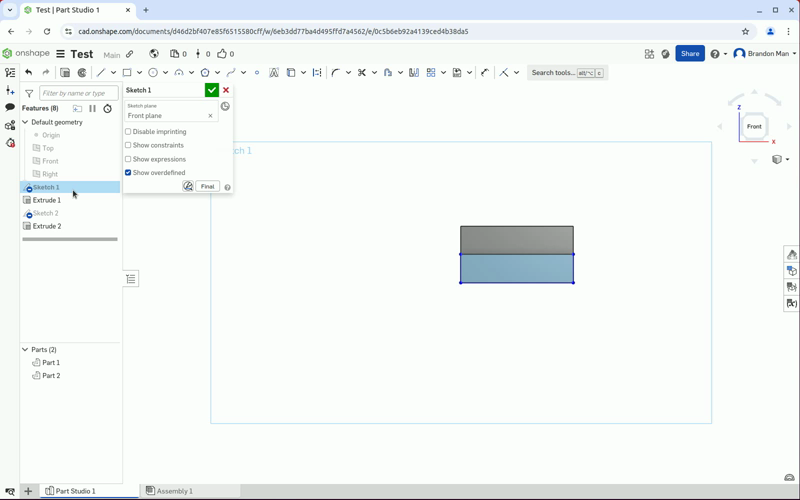
mouse_move(229, 92)
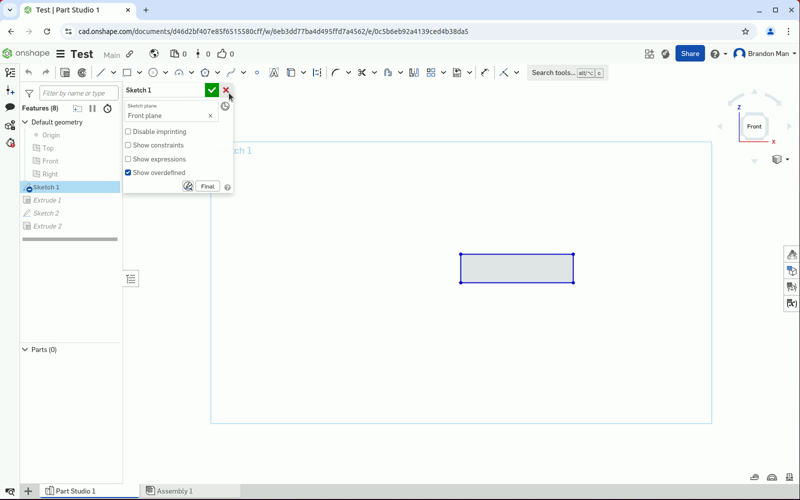
click(229, 92)
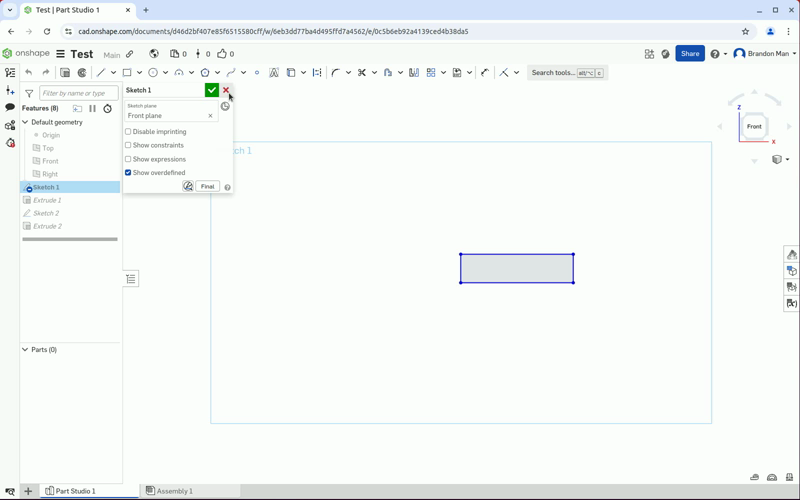
key(shift+s)
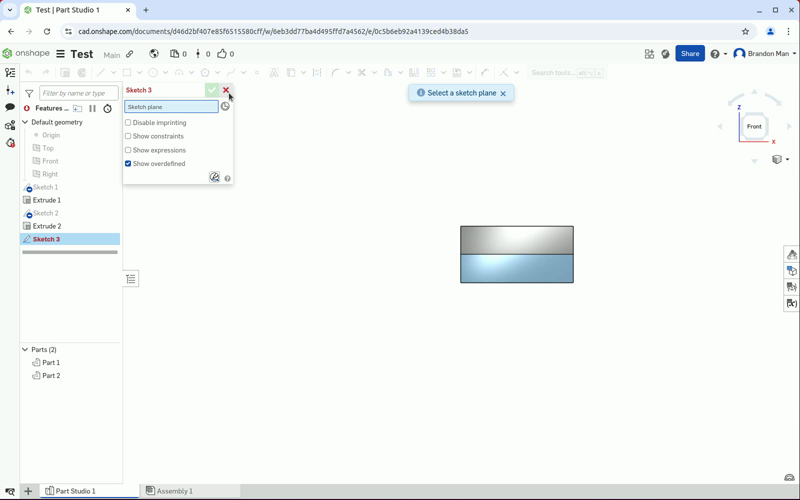
mouse_move(73, 163)
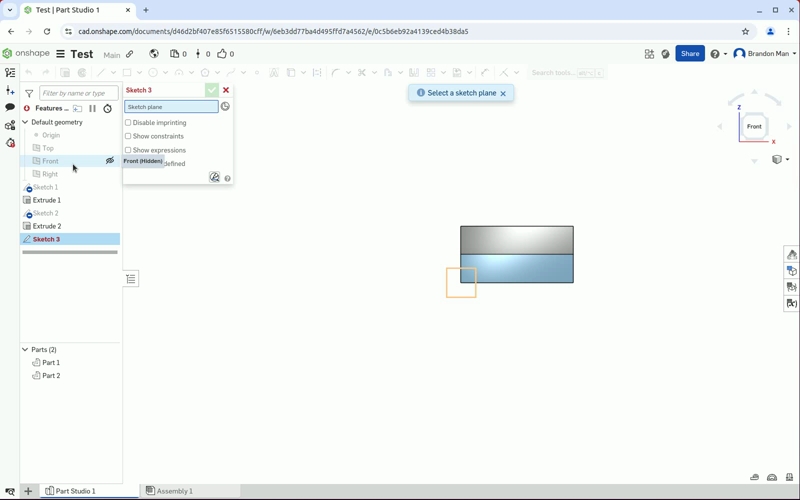
click(73, 163)
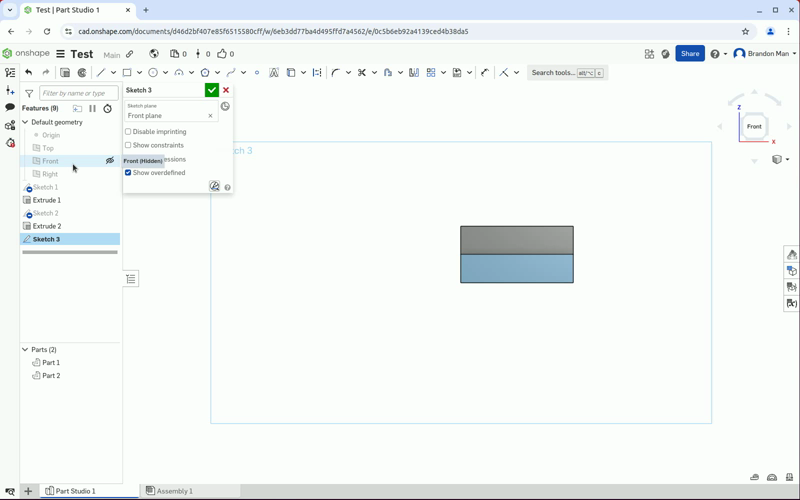
mouse_move(73, 352)
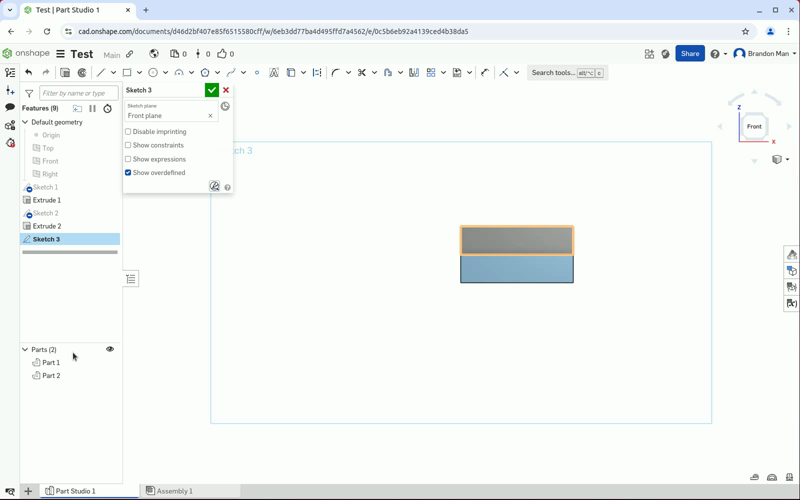
key(y)
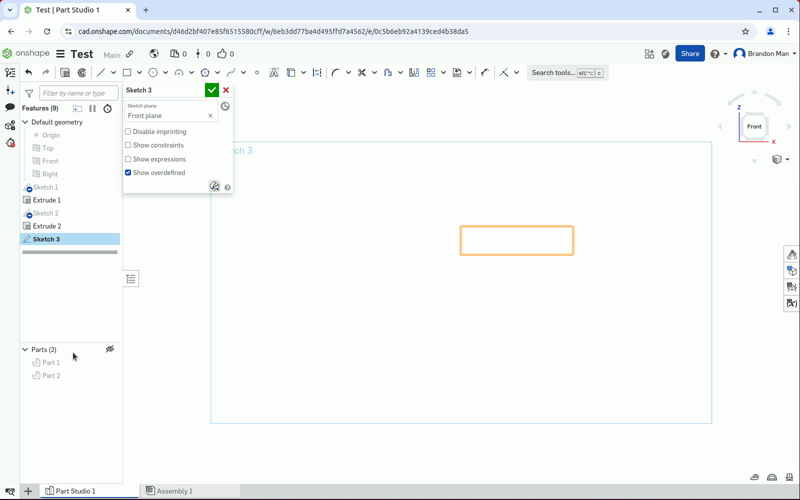
key(l)
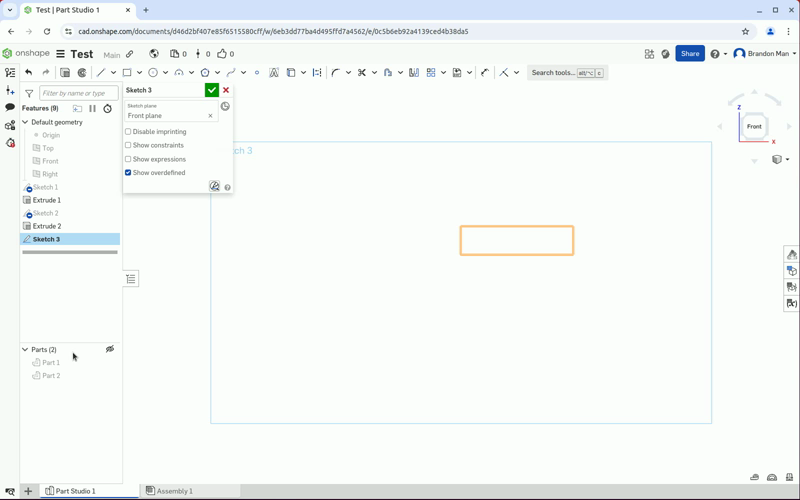
key_down(shift)
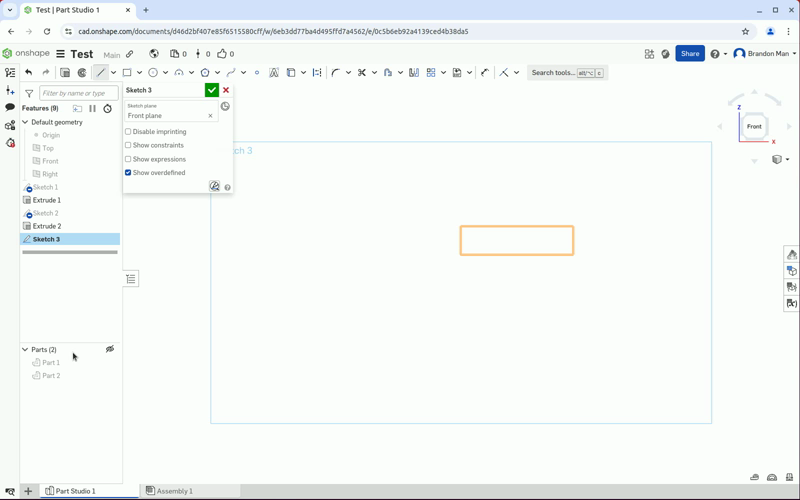
mouse_move(460, 226)
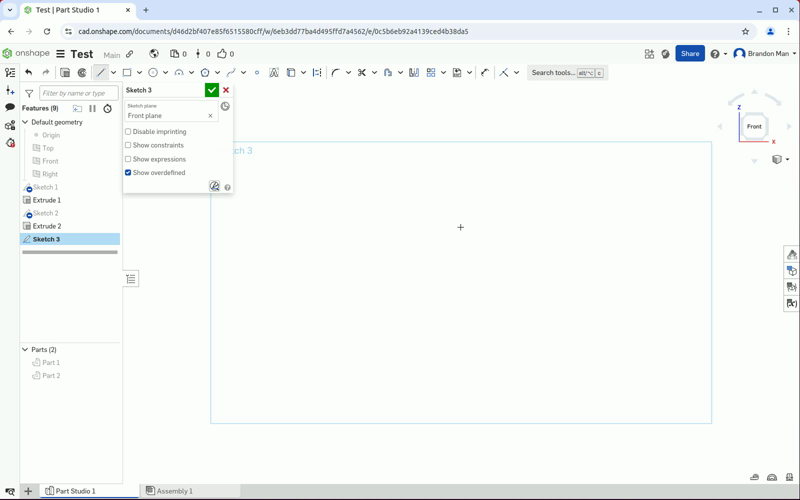
click(460, 226)
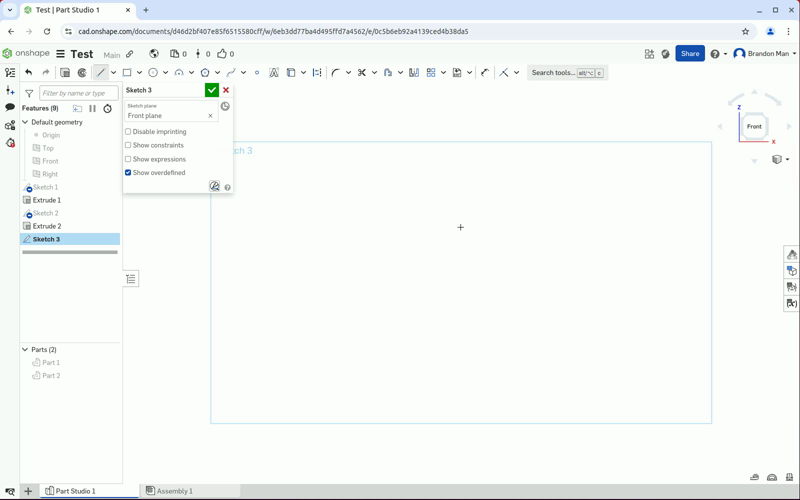
key_up(shift)
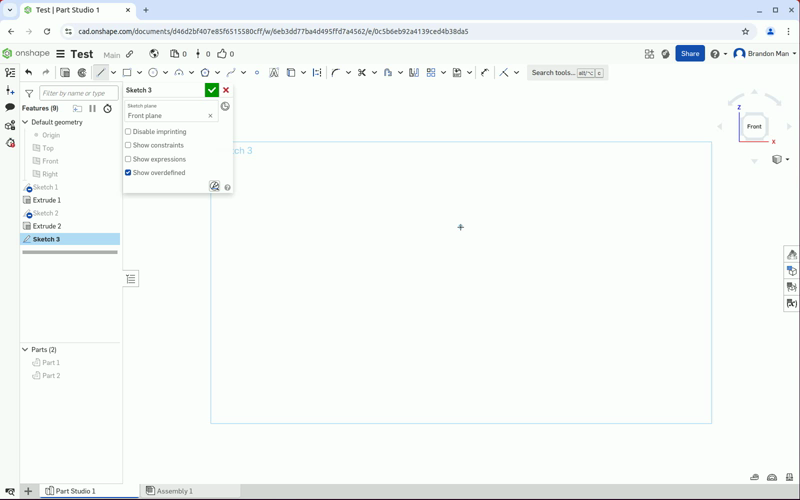
key_down(shift)
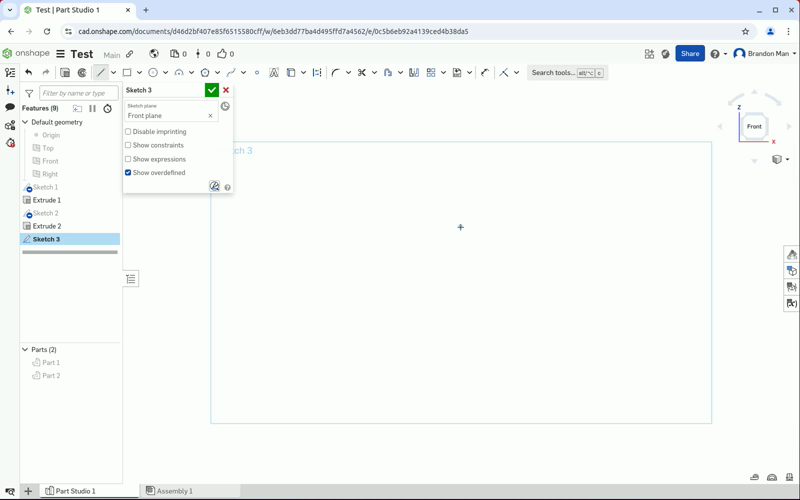
mouse_move(573, 226)
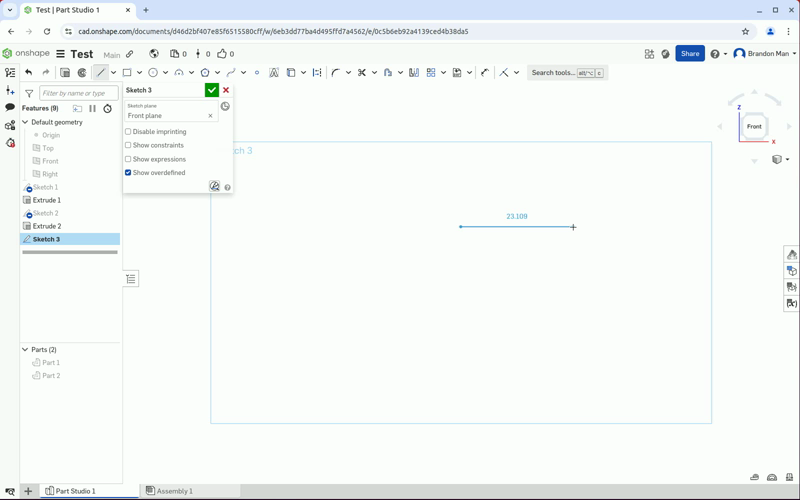
click(573, 226)
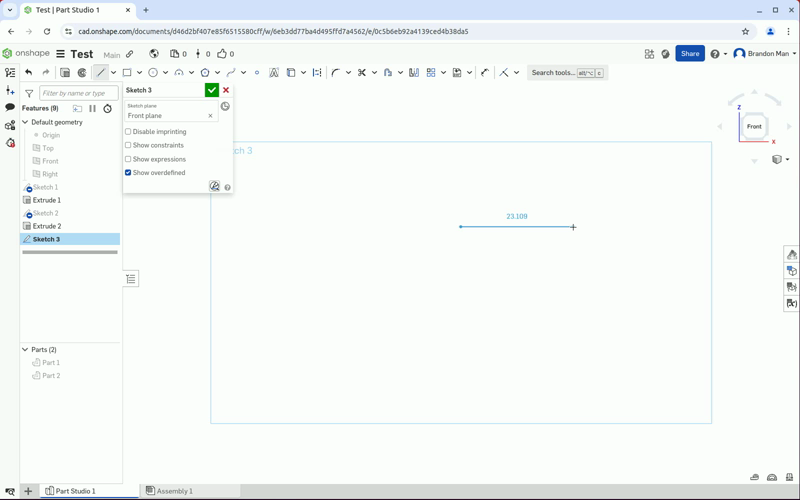
key_up(shift)
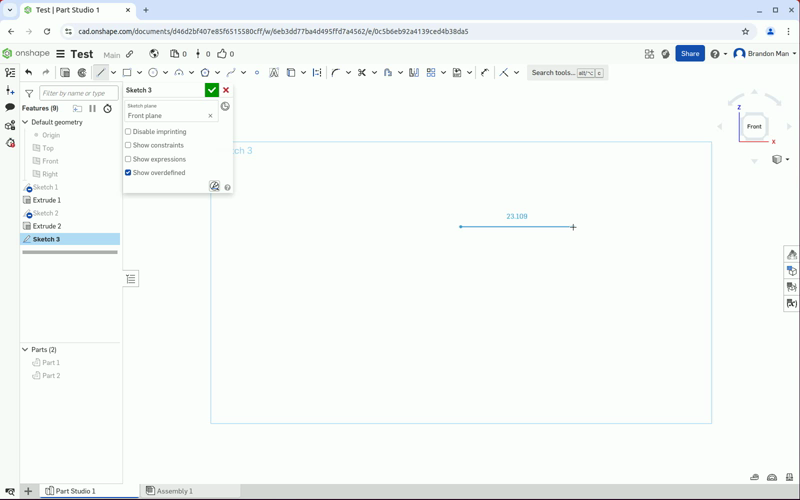
key_down(shift)
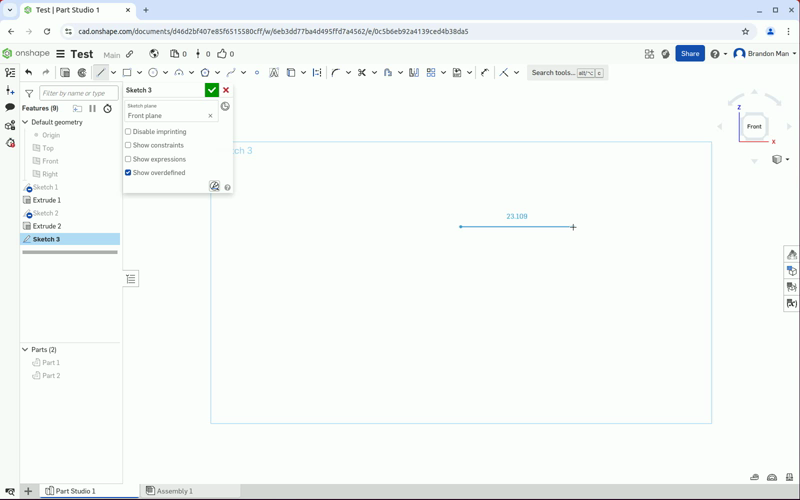
mouse_move(589, 226)
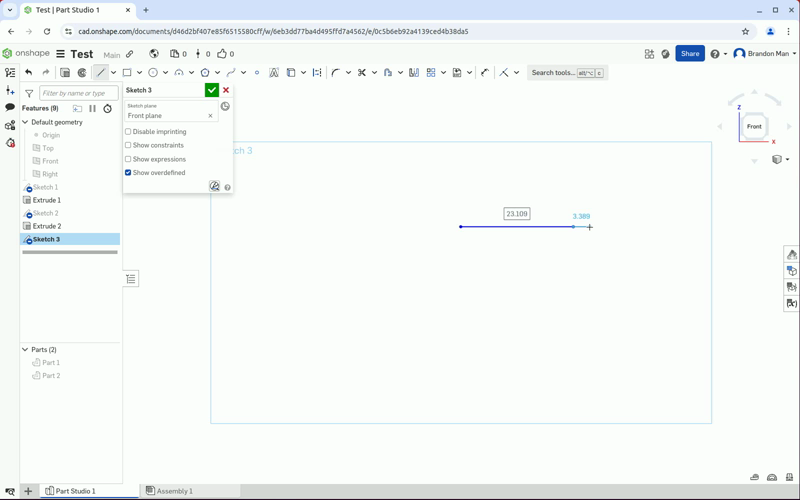
mouse_move(573, 198)
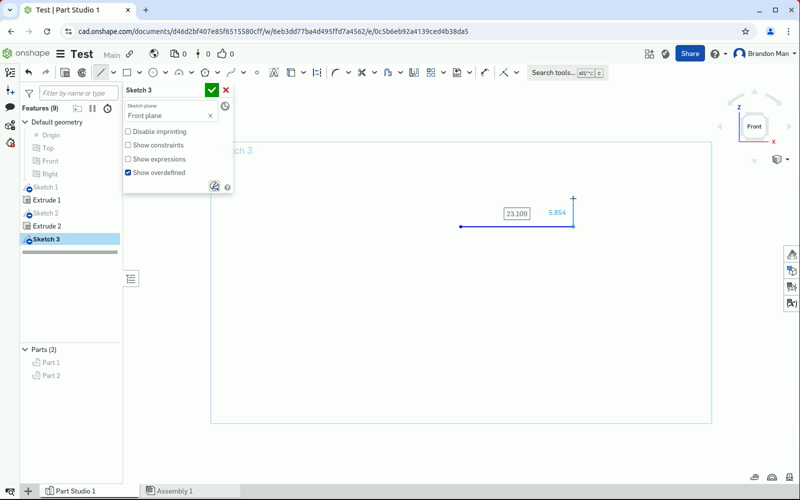
click(573, 198)
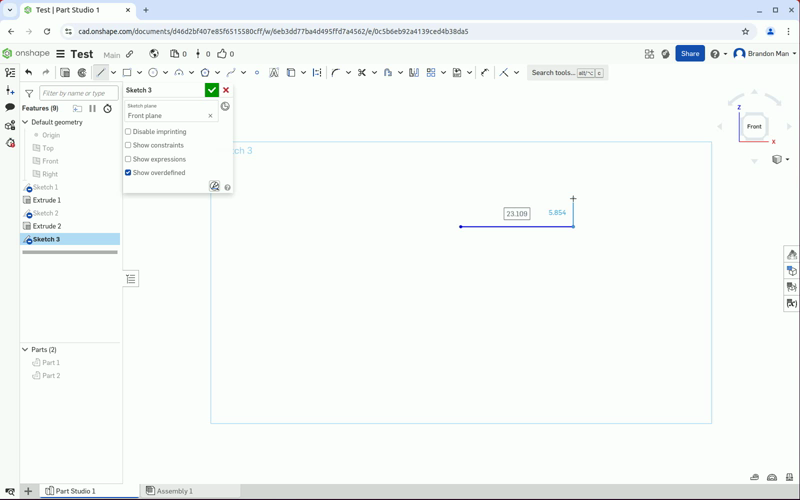
key_up(shift)
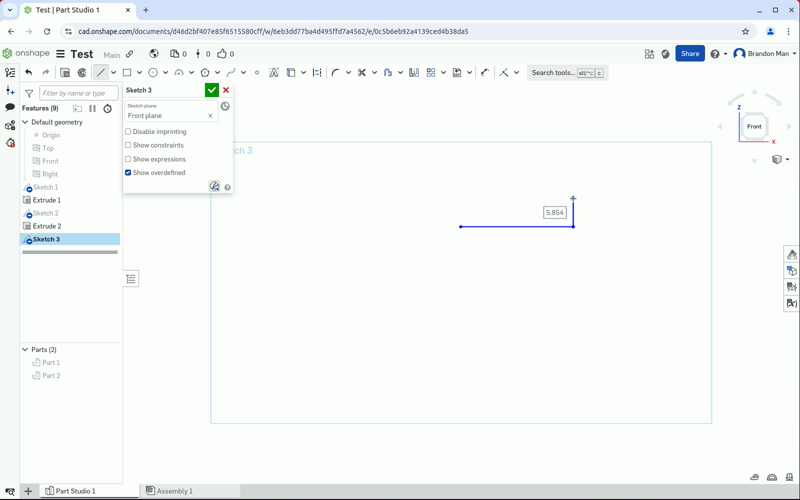
key_down(shift)
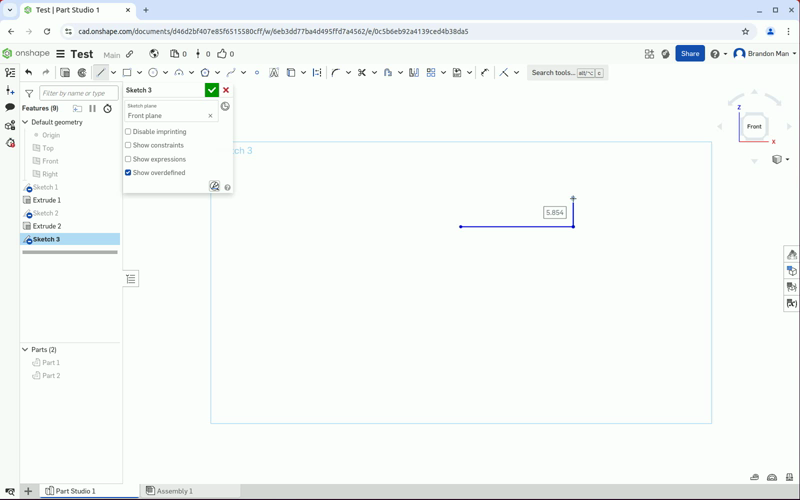
mouse_move(460, 198)
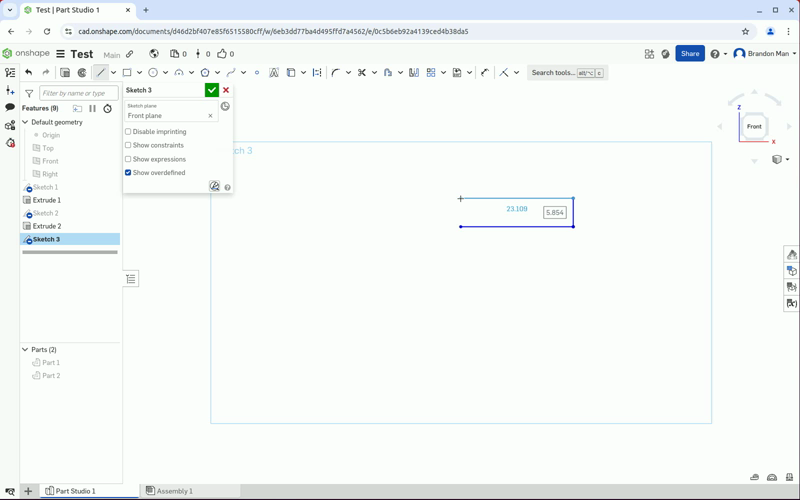
click(460, 198)
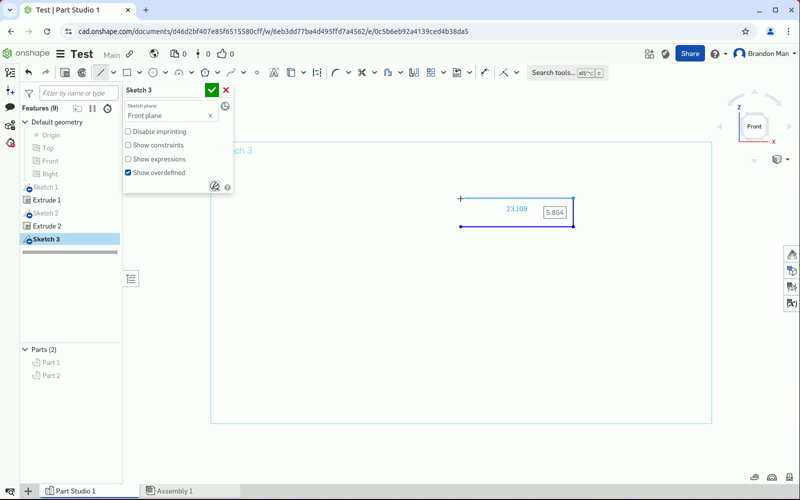
key_up(shift)
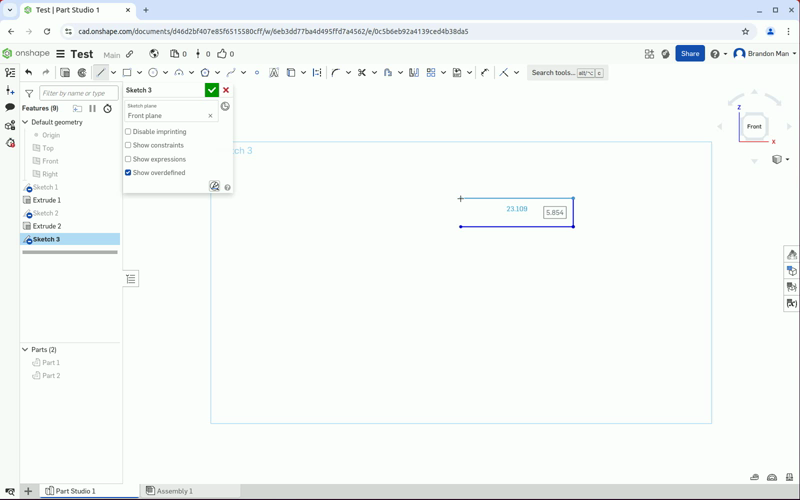
mouse_move(490, 198)
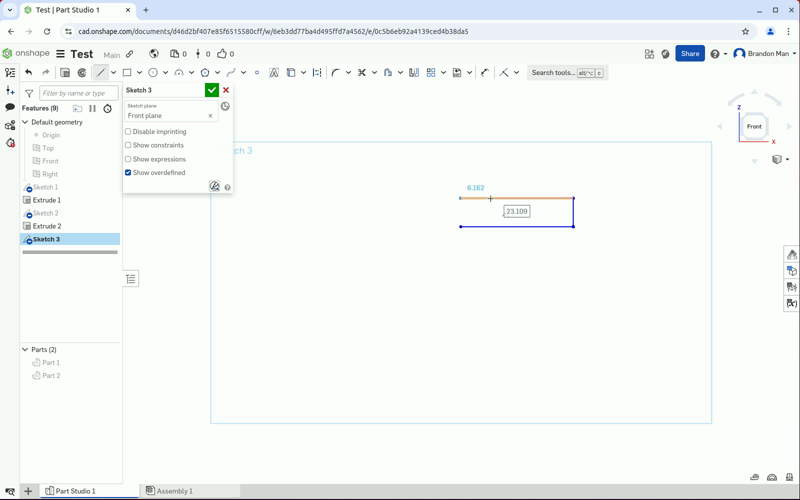
key_down(shift)
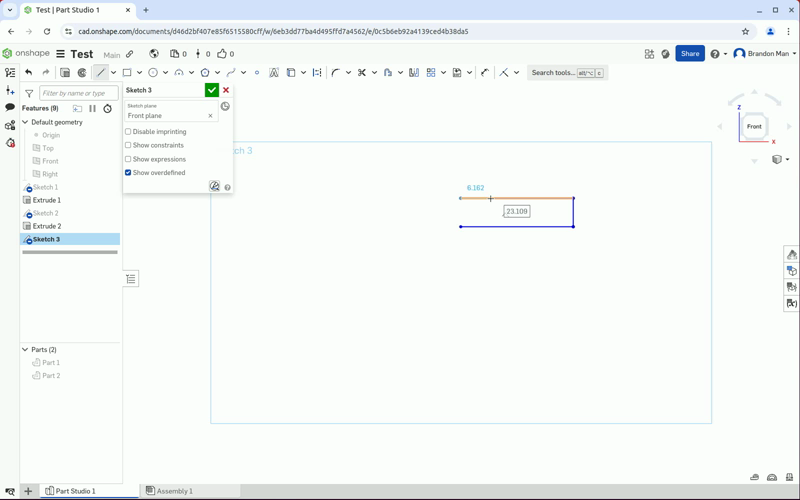
mouse_move(460, 226)
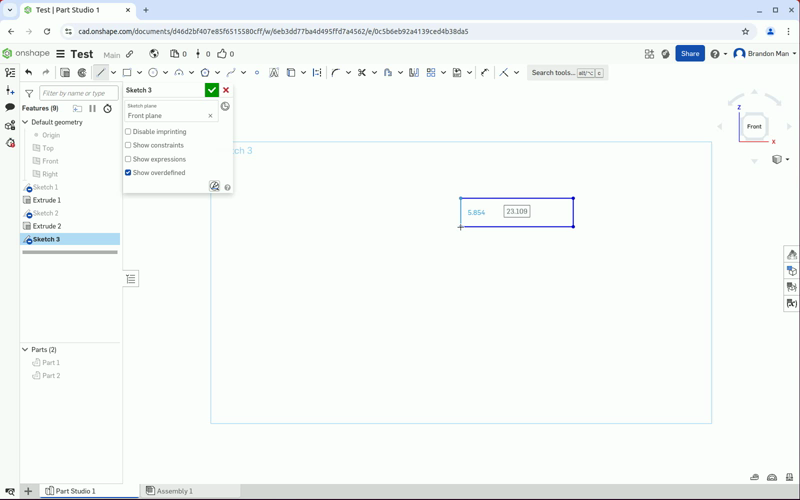
key_up(shift)
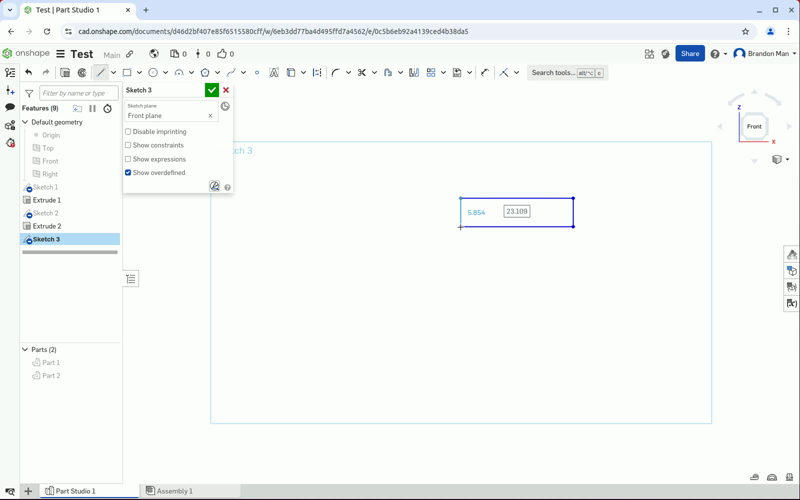
click(460, 226)
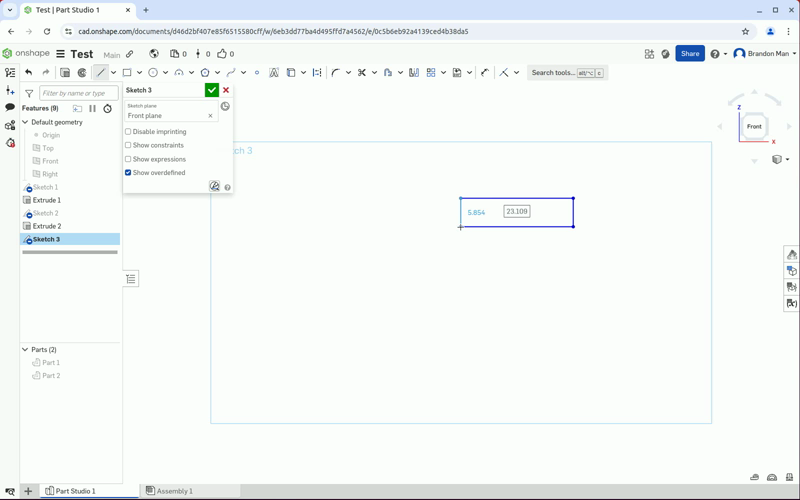
key(esc)
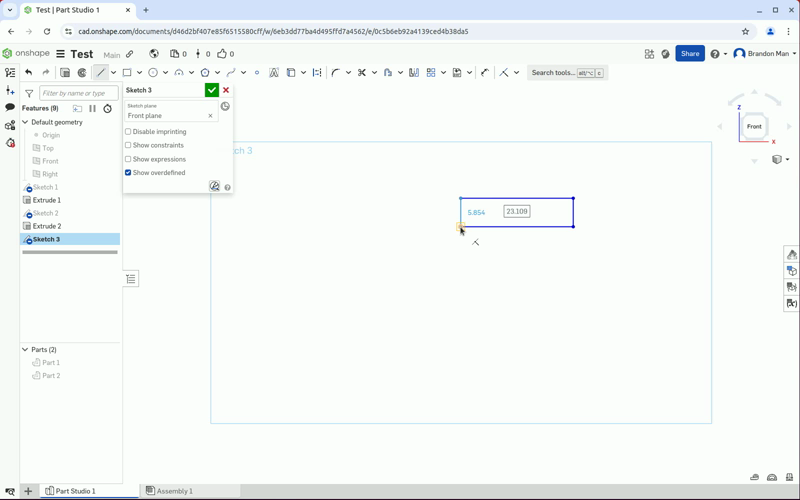
mouse_move(517, 206)
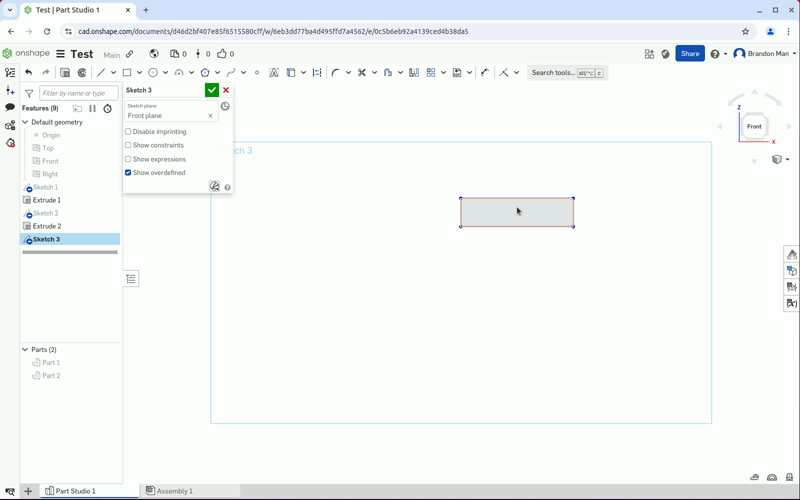
click(517, 206)
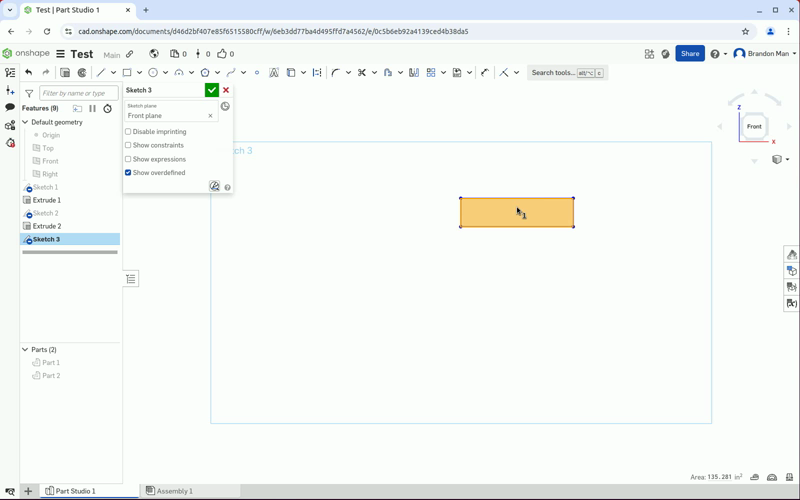
mouse_move(73, 352)
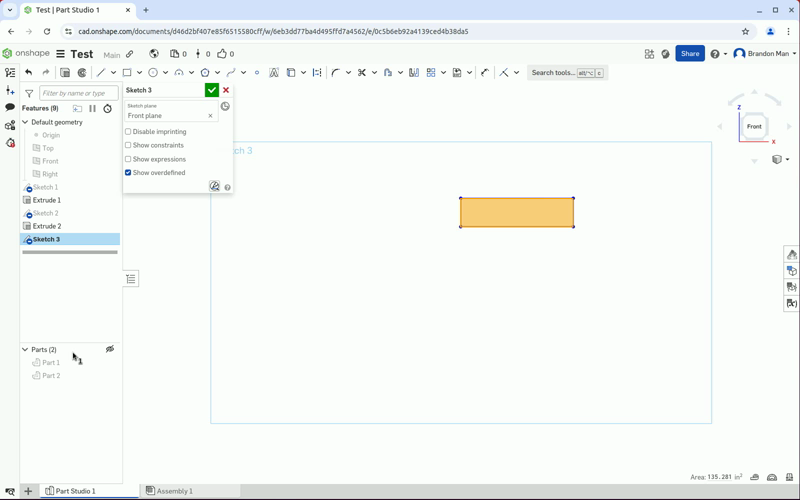
key(shift+y)
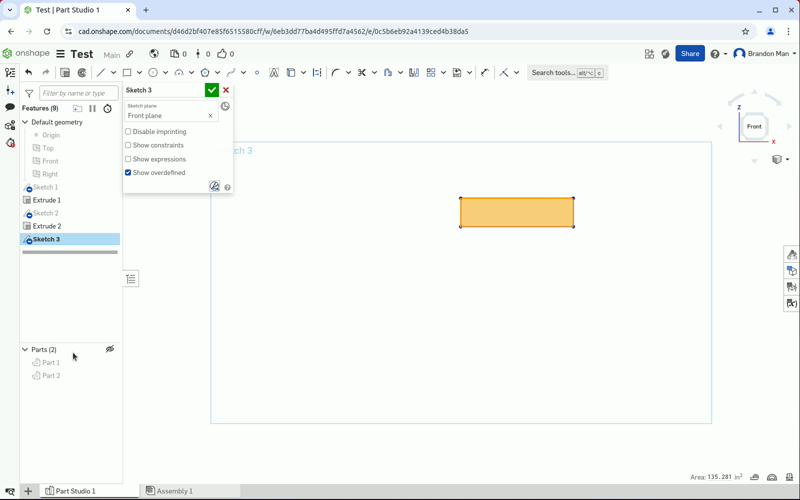
key(shift+e)
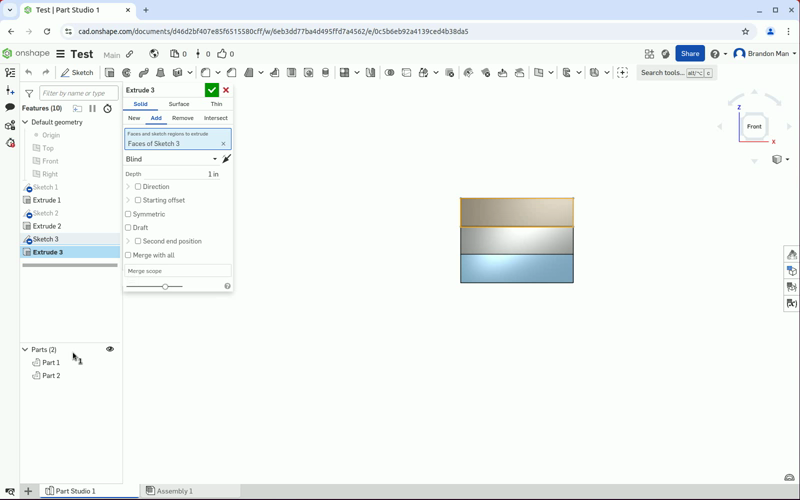
mouse_move(143, 106)
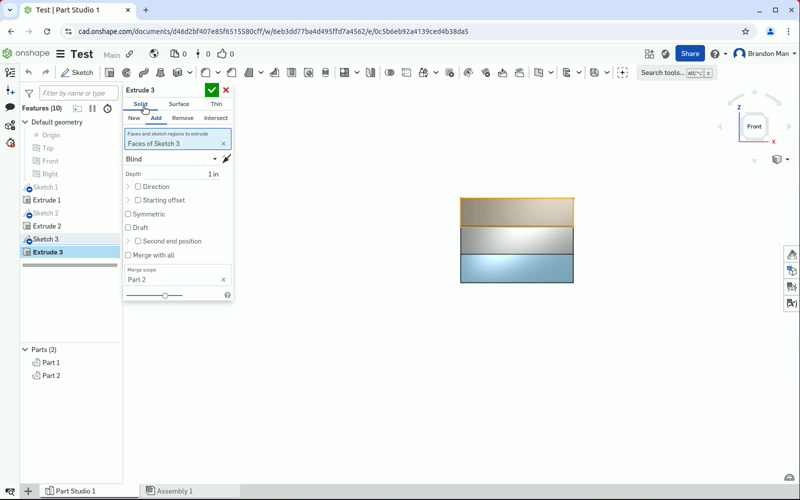
click(143, 106)
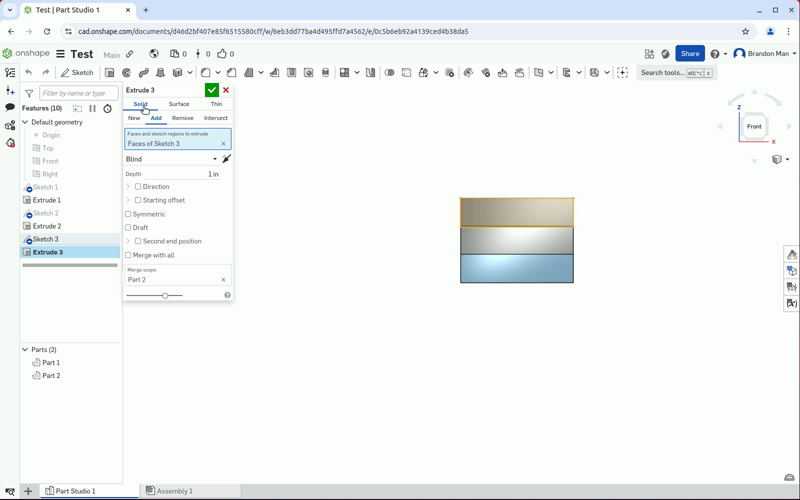
mouse_move(137, 120)
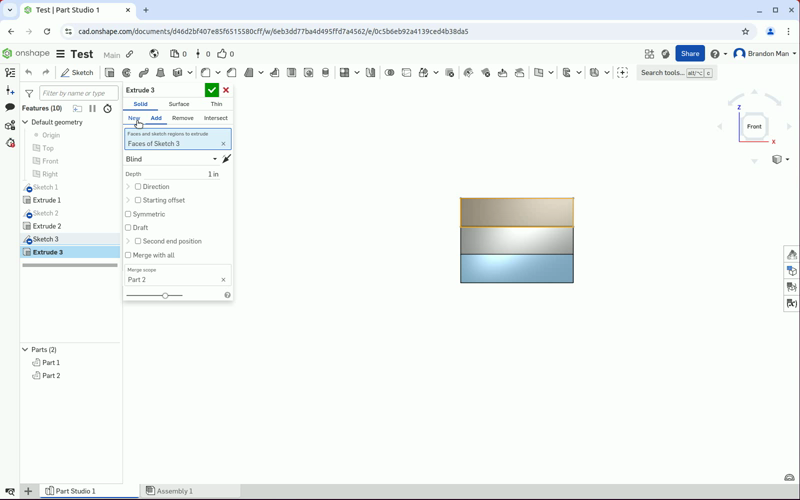
click(137, 120)
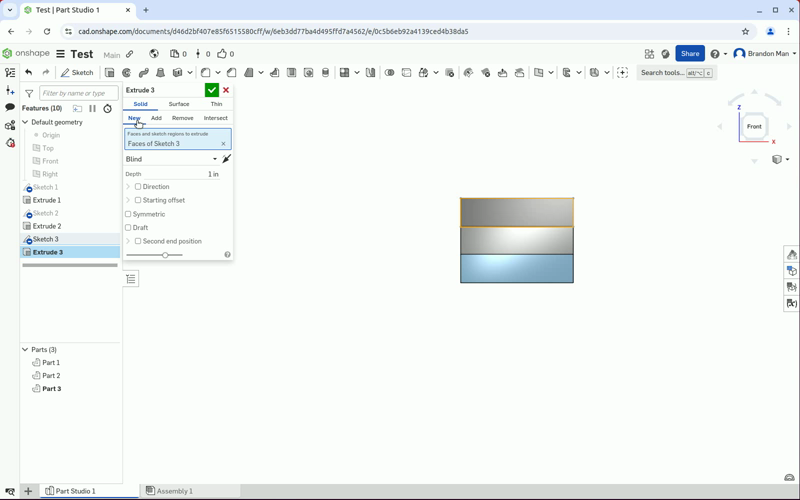
key(tab, 4)
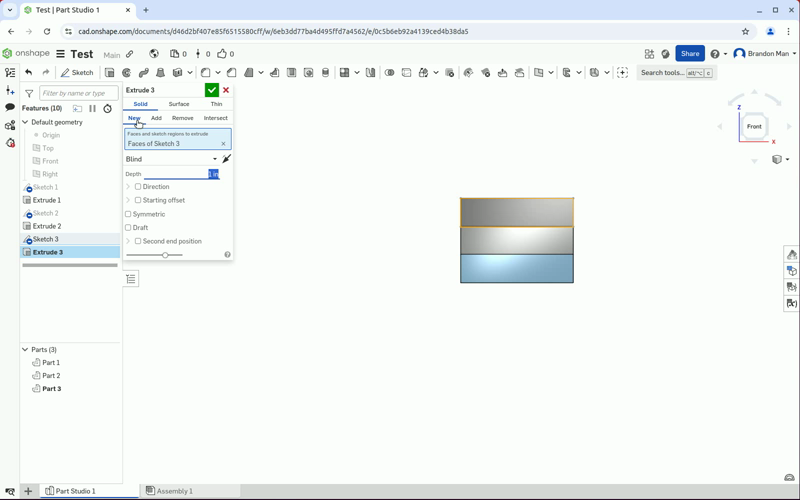
text(5.777)
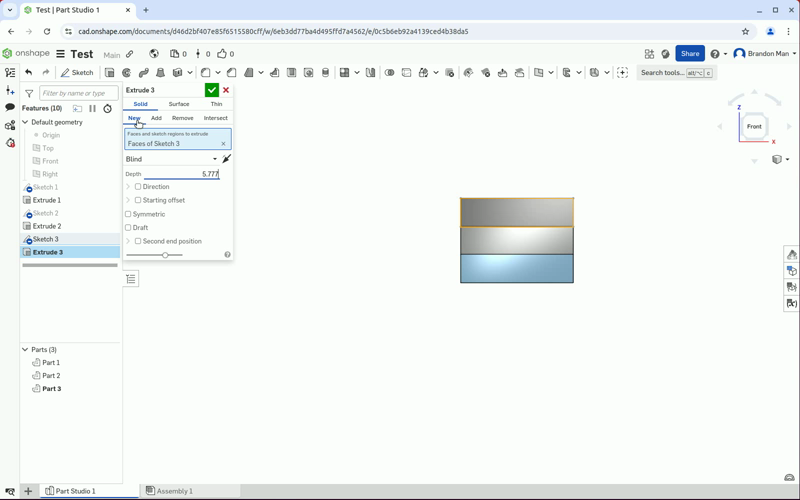
key(enter)
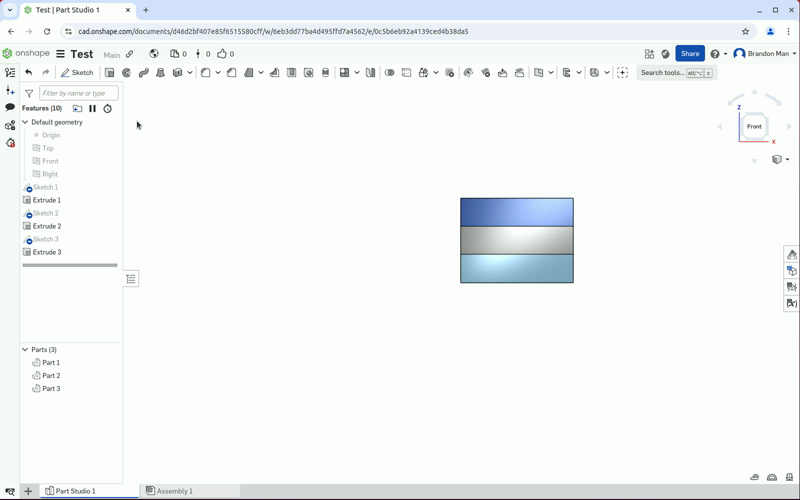
key(shift+h)
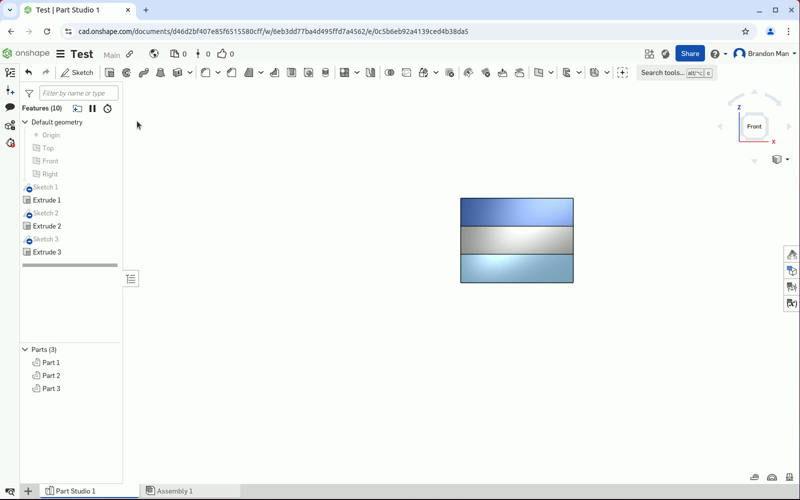
key(shift+h)
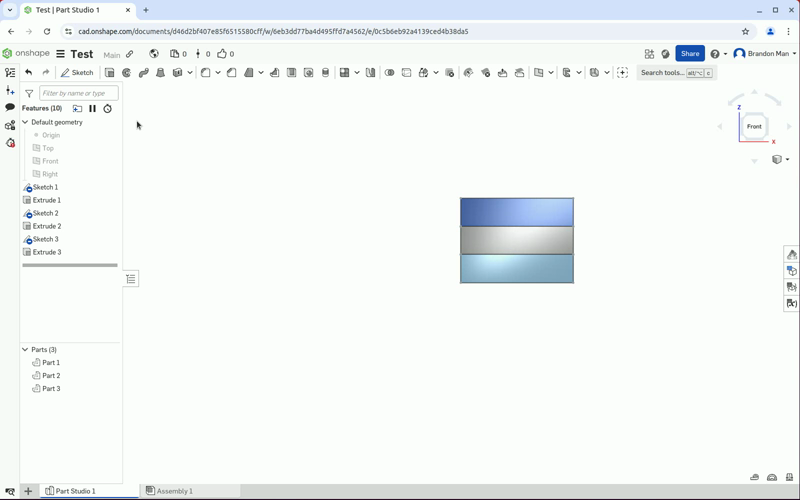
key(shift+7)
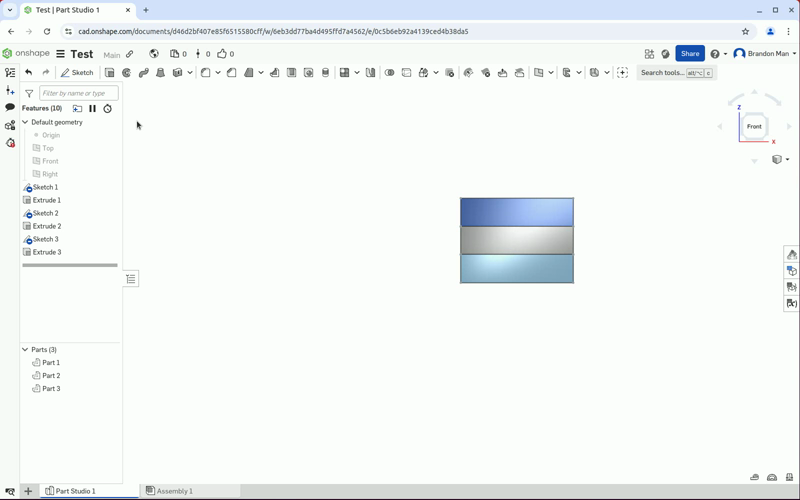
key(left, 2)
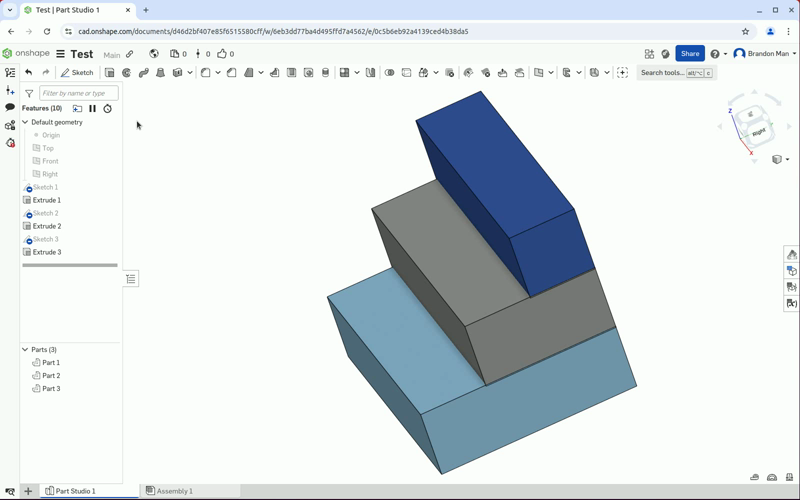
key(down, 2)
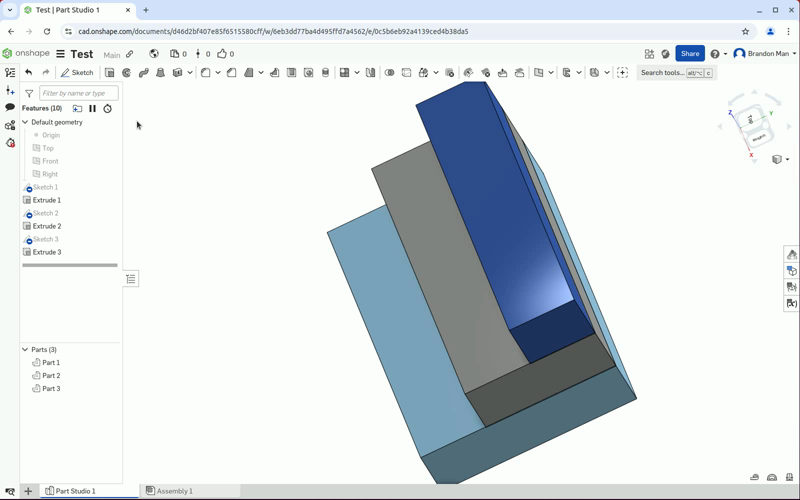
key(up, 2)
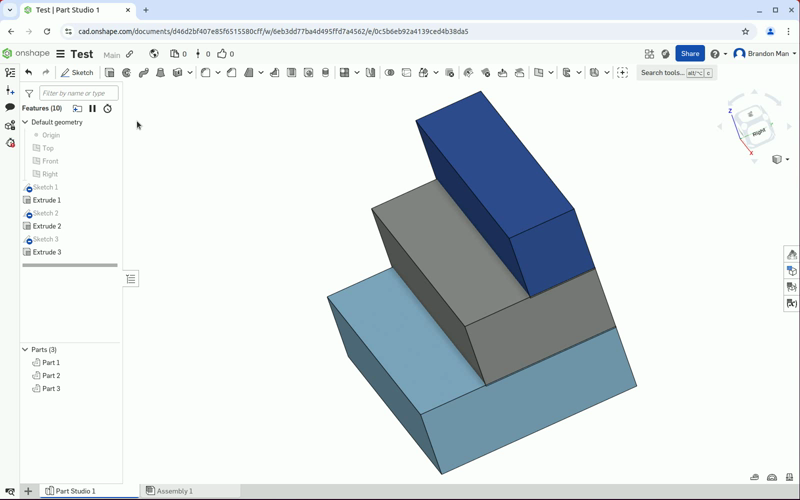
key(right, 2)
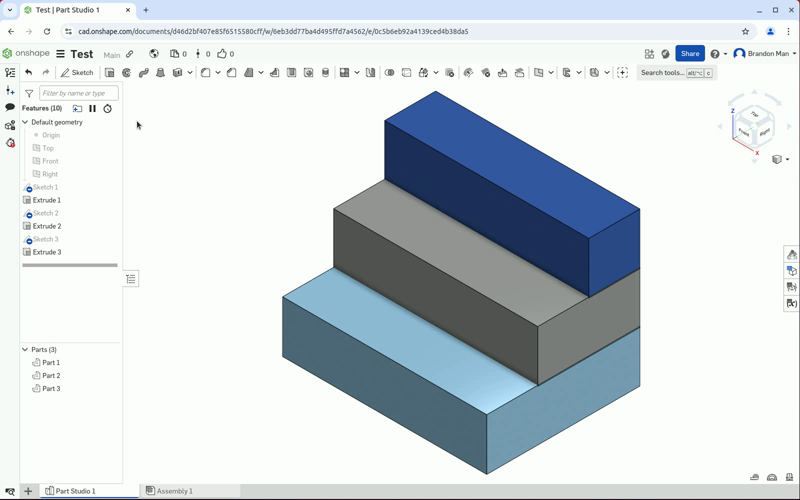
mouse_move(73, 189)
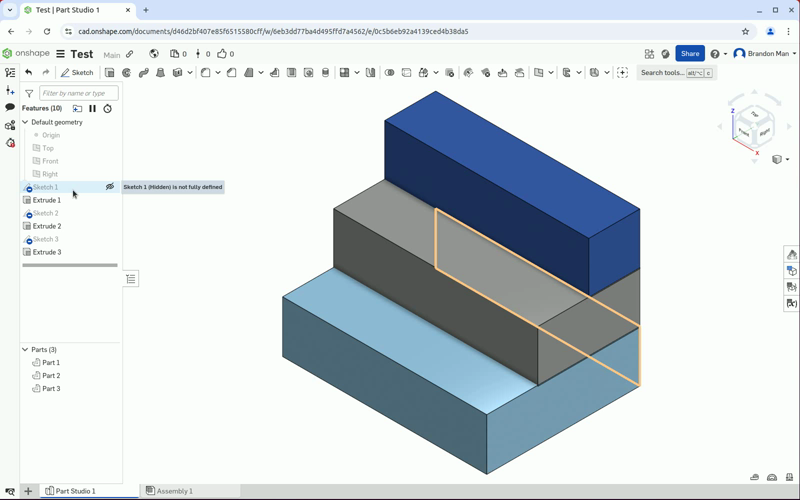
click(73, 189)